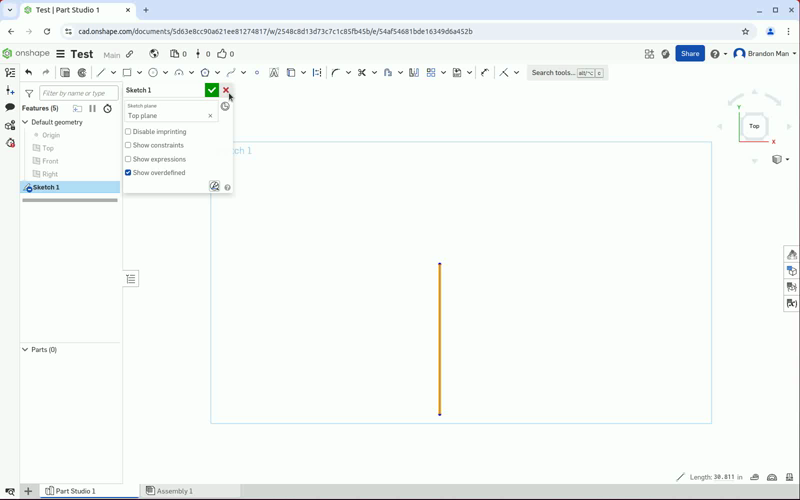
key(shift+h)
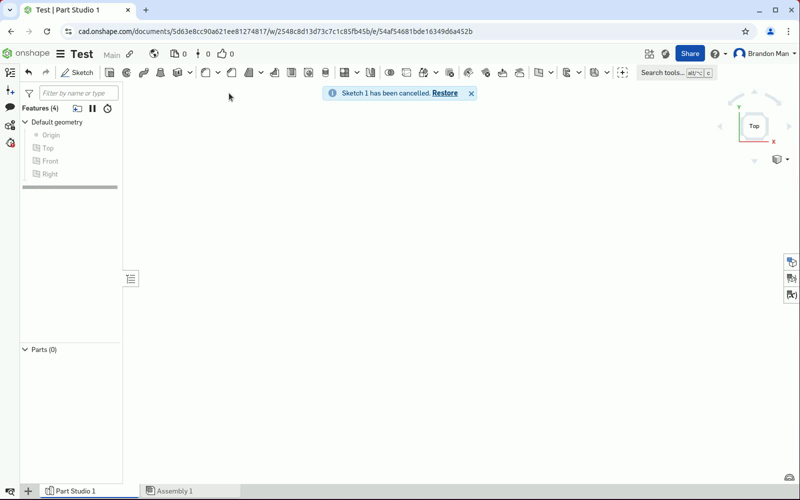
mouse_move(73, 352)
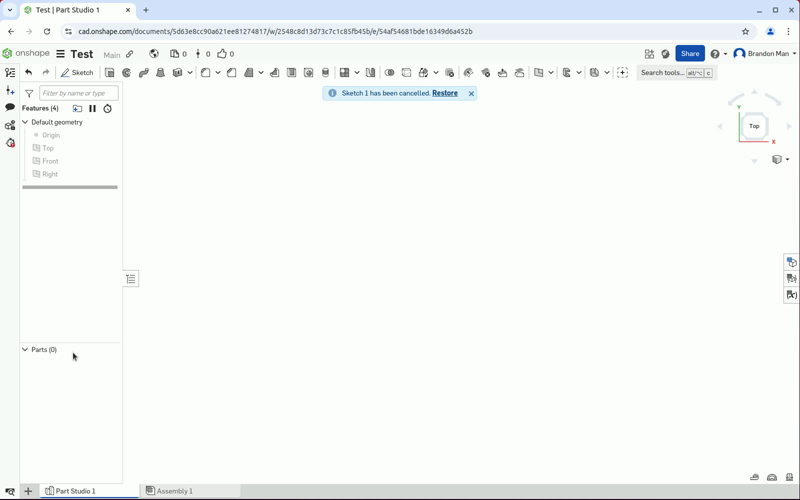
key(y)
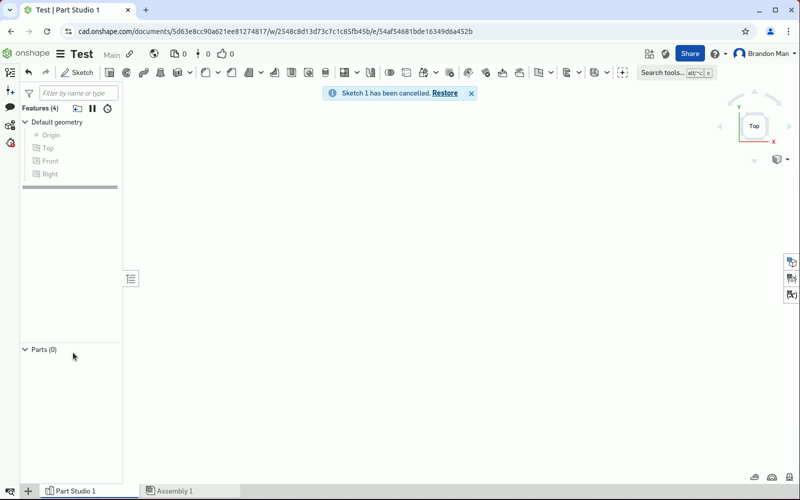
key(shift+p)
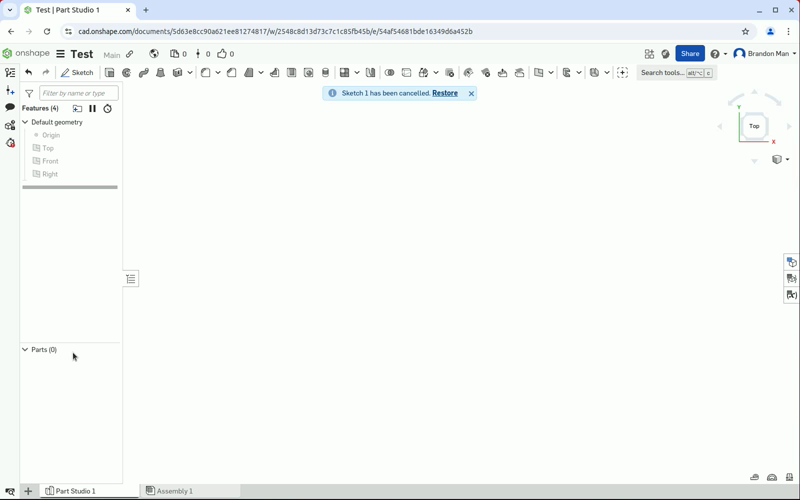
key(space)
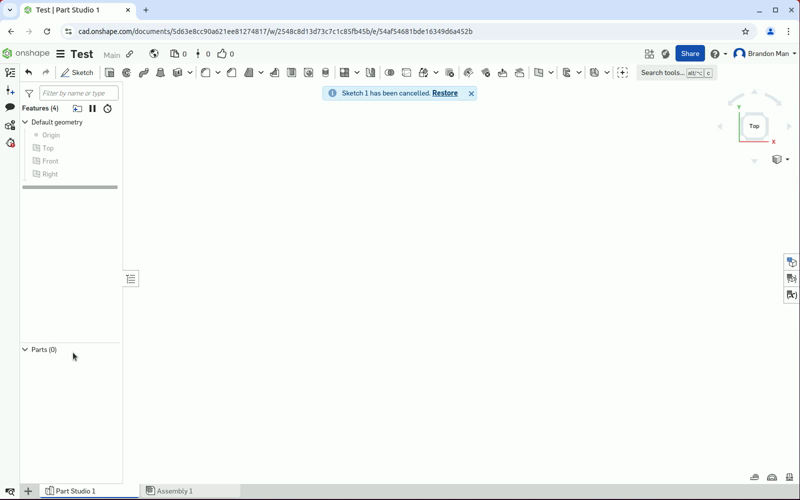
key_down(shift)
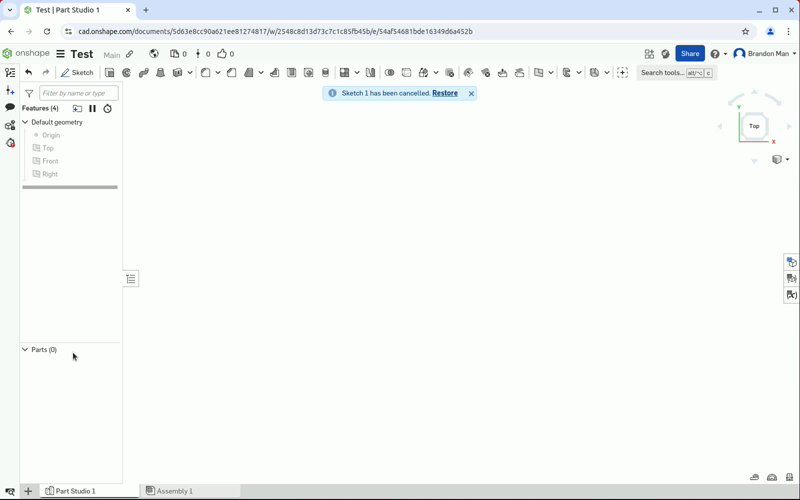
key(up)
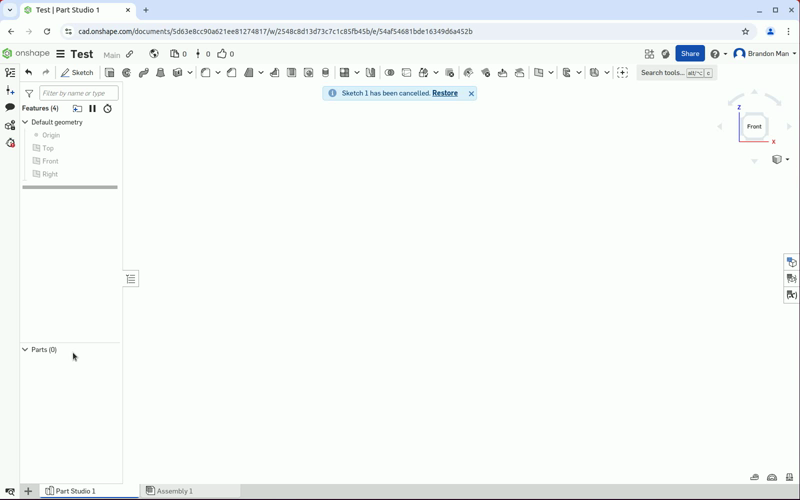
key_up(shift)
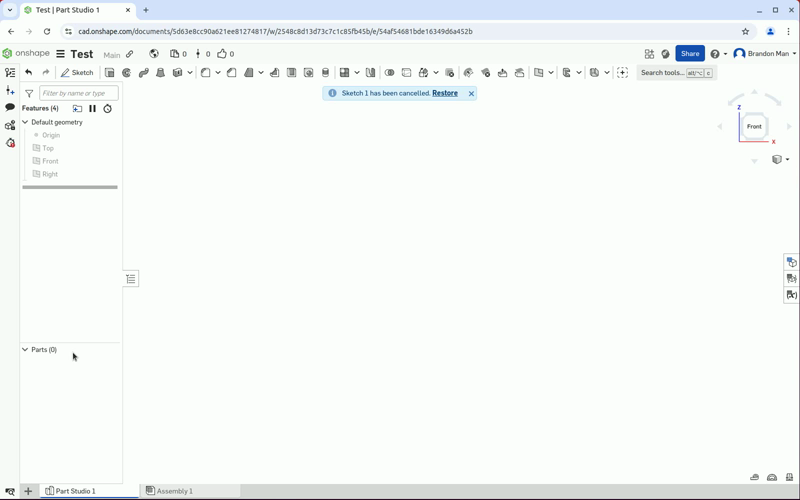
mouse_move(73, 352)
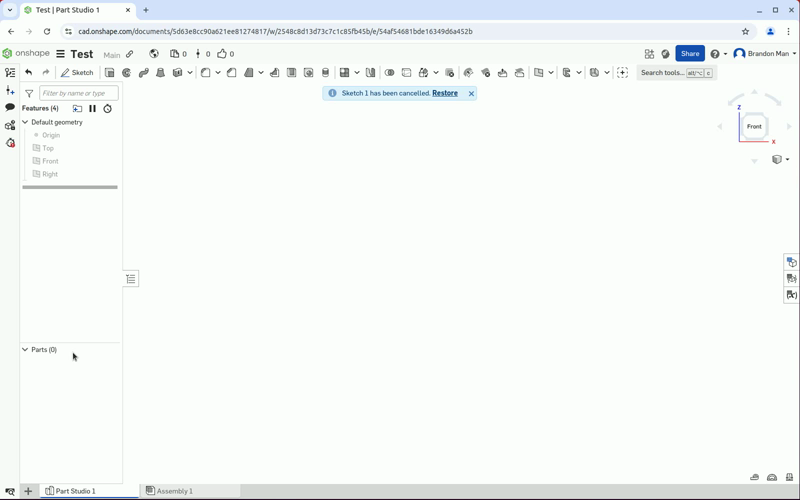
key(shift+y)
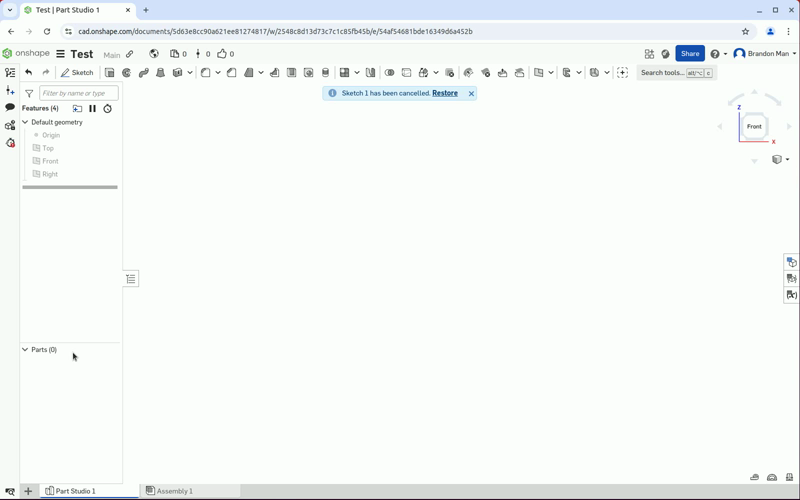
key(shift+s)
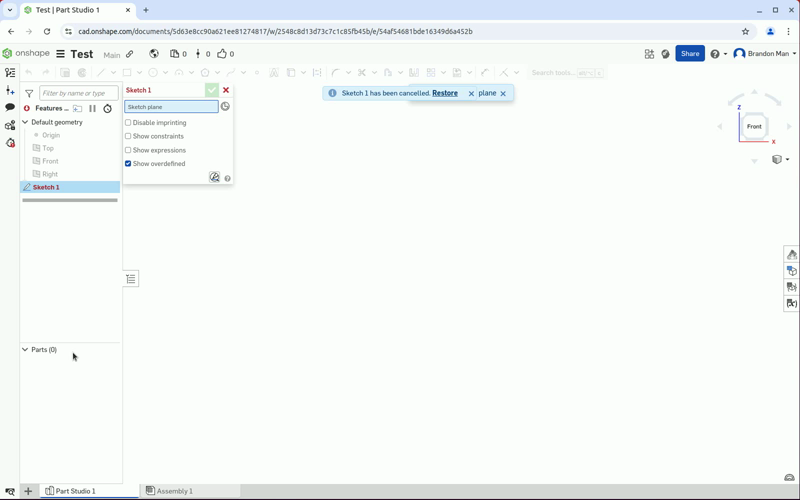
mouse_move(73, 163)
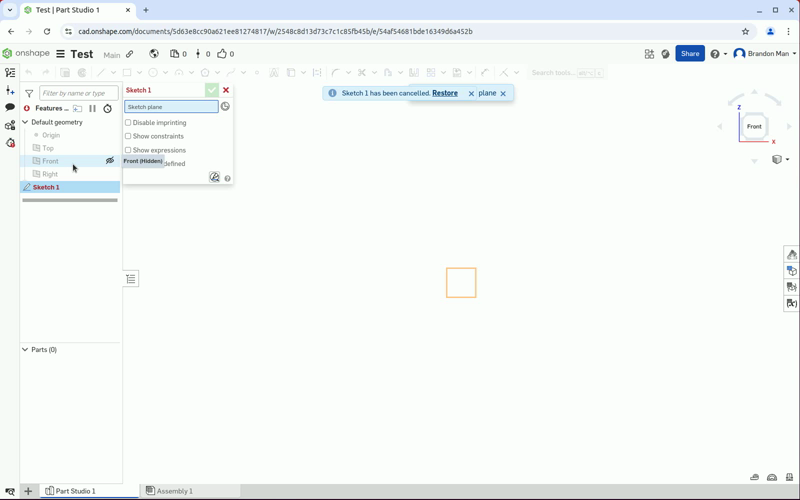
click(73, 163)
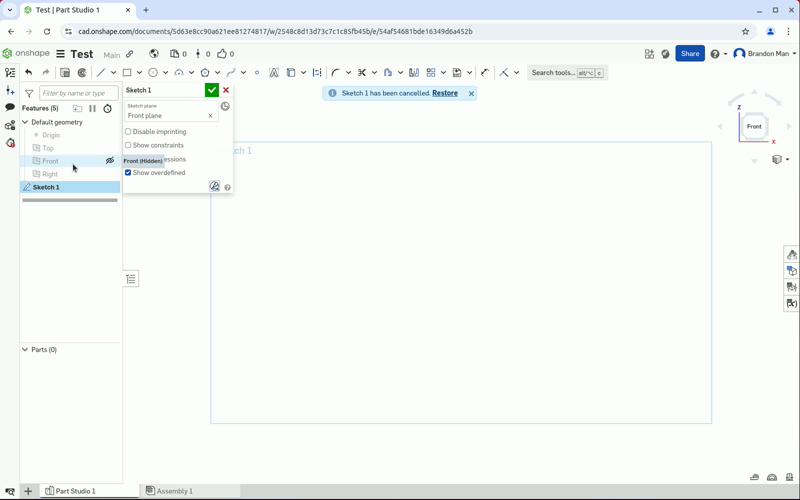
mouse_move(73, 352)
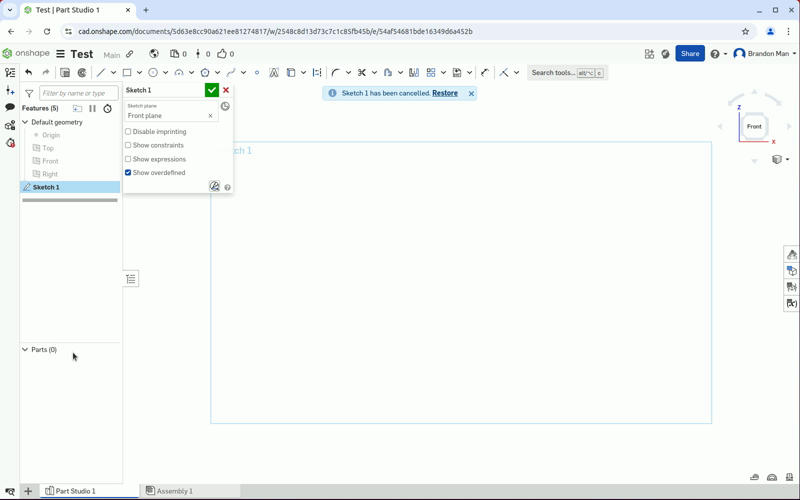
key(y)
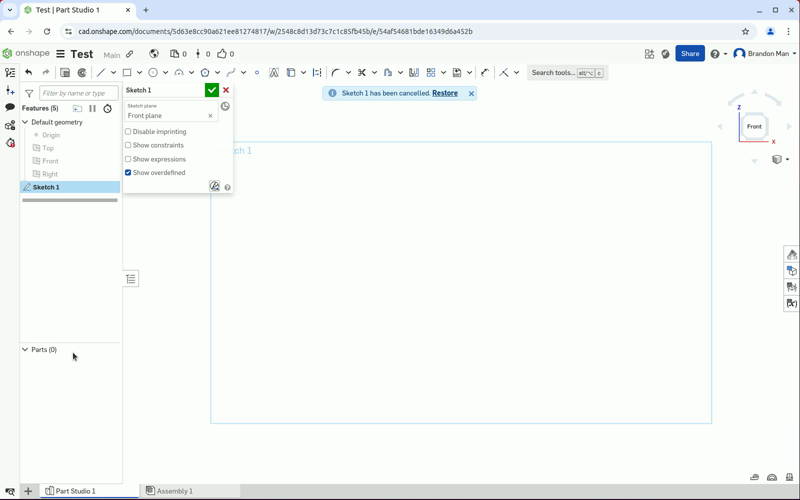
key(l)
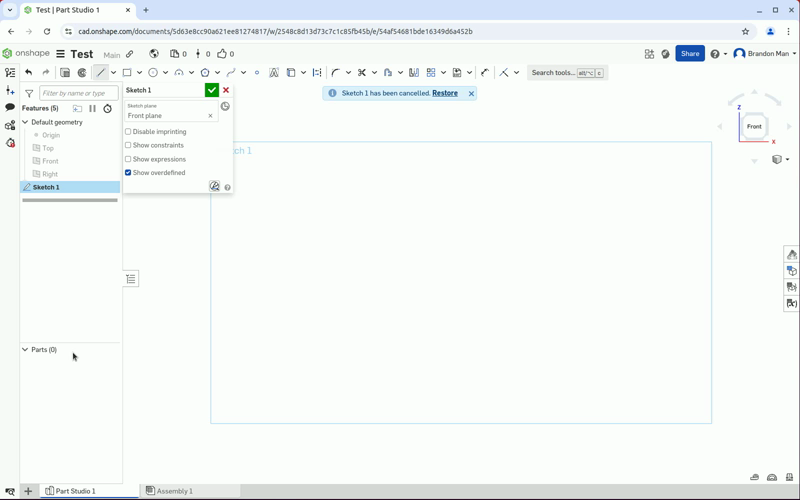
key_down(shift)
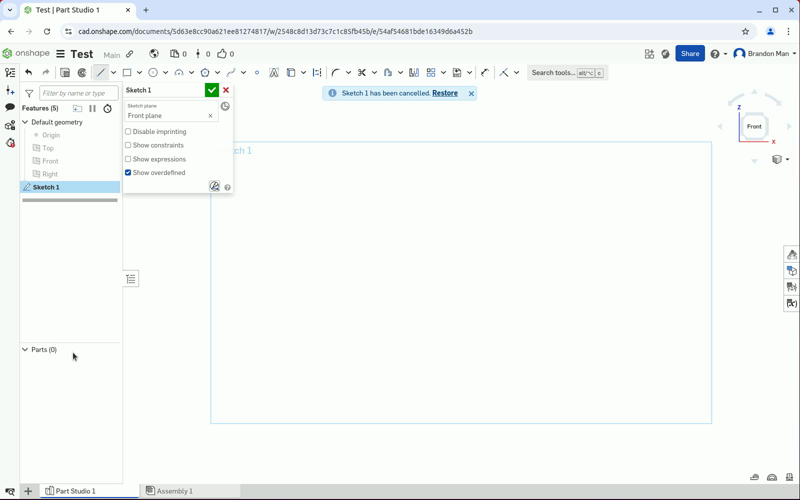
mouse_move(460, 282)
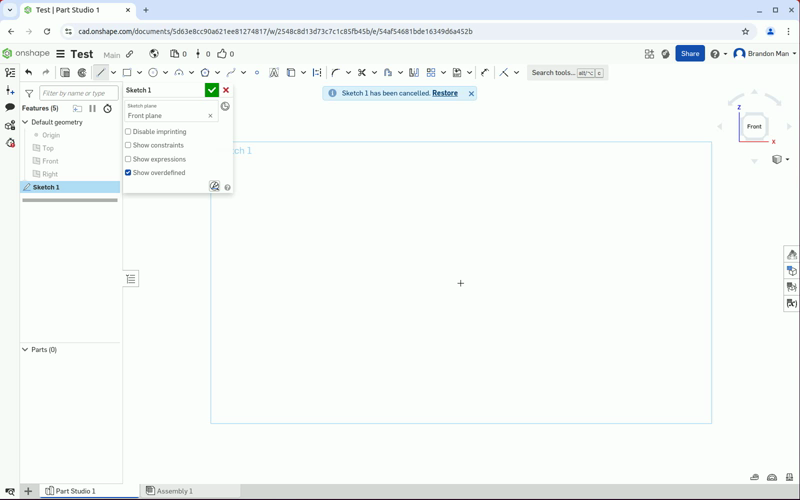
click(460, 282)
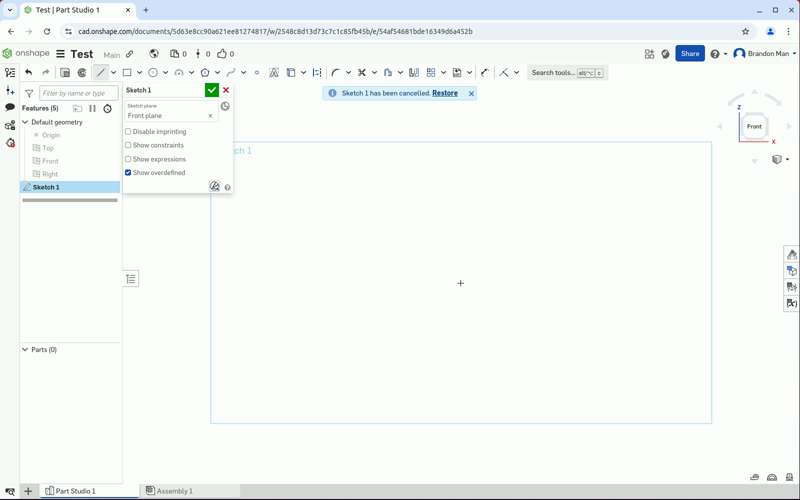
key_up(shift)
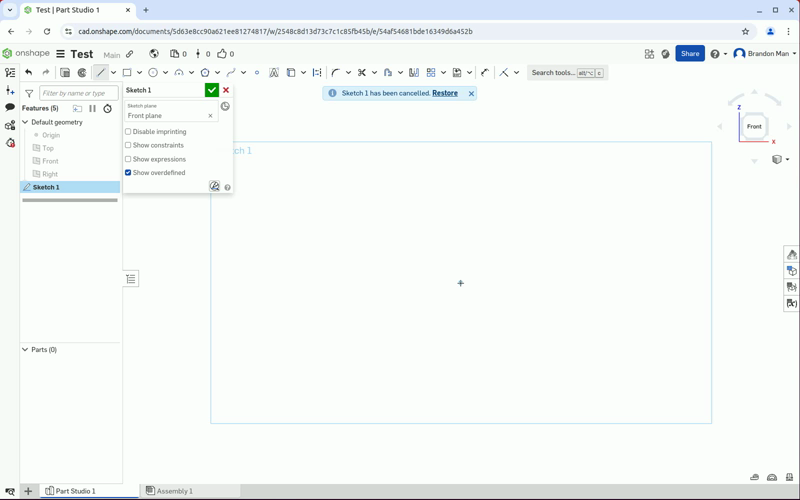
key_down(shift)
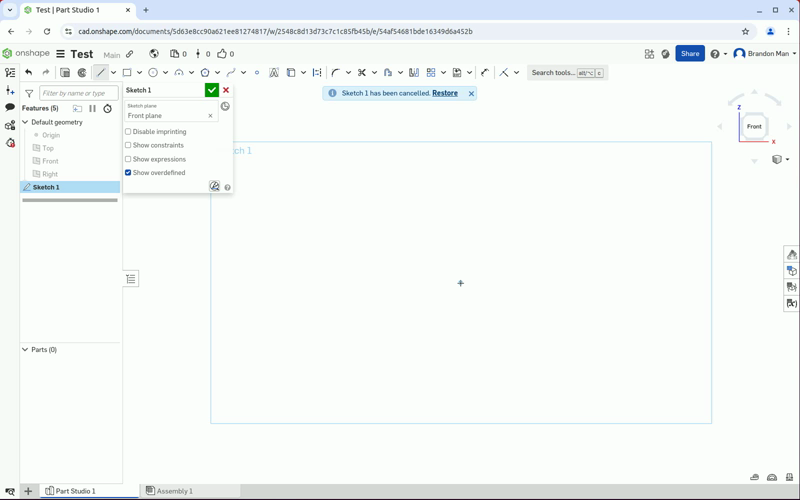
mouse_move(560, 282)
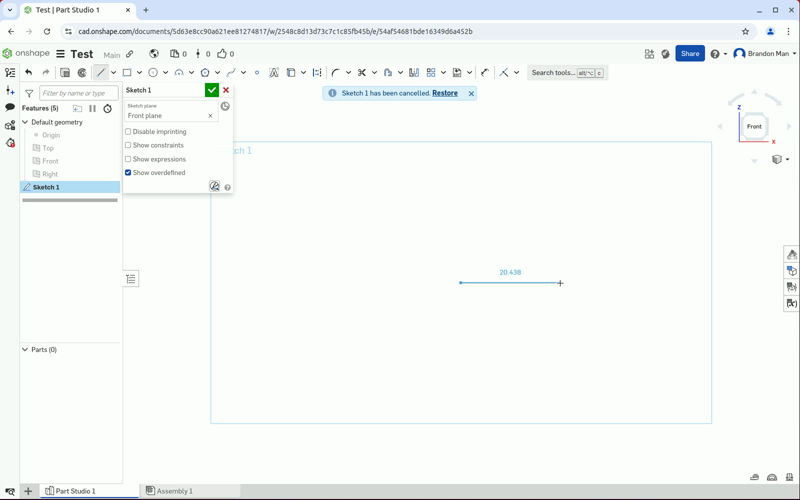
click(560, 282)
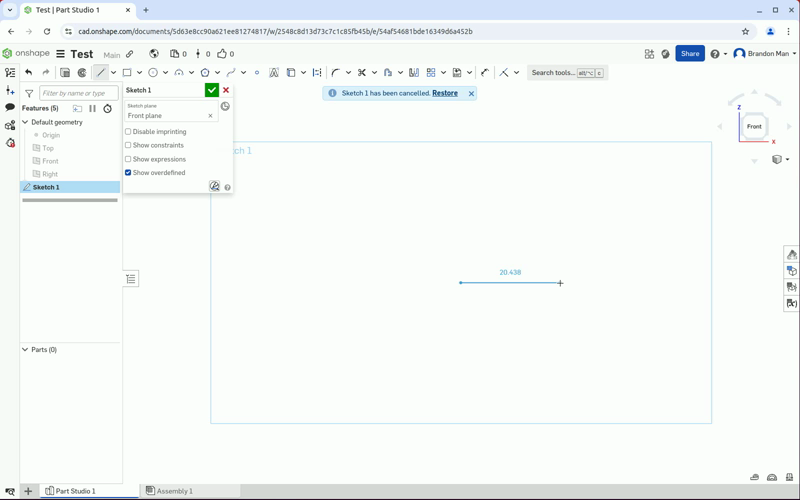
key_up(shift)
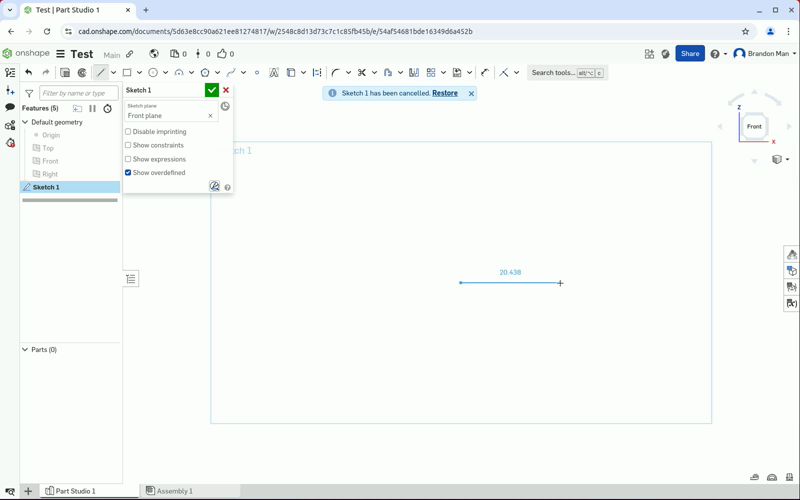
key_down(shift)
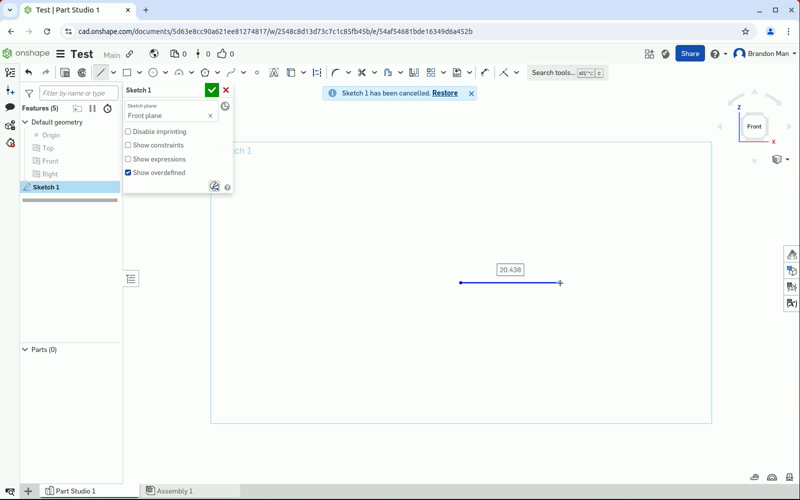
mouse_move(589, 282)
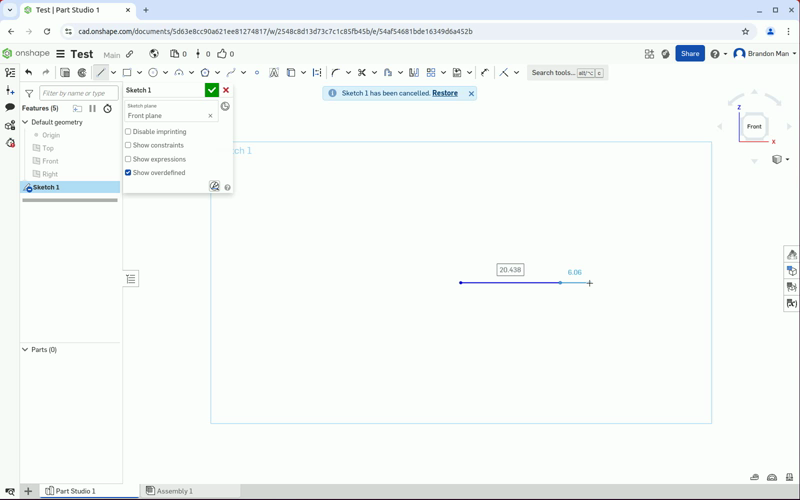
mouse_move(560, 267)
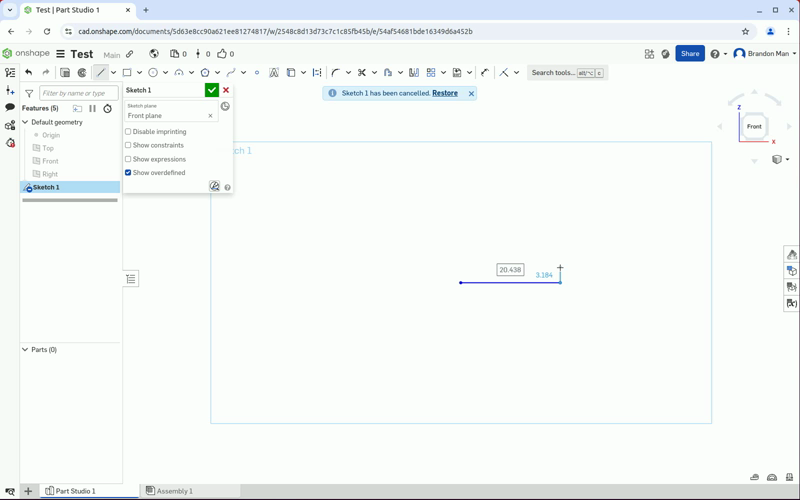
click(560, 267)
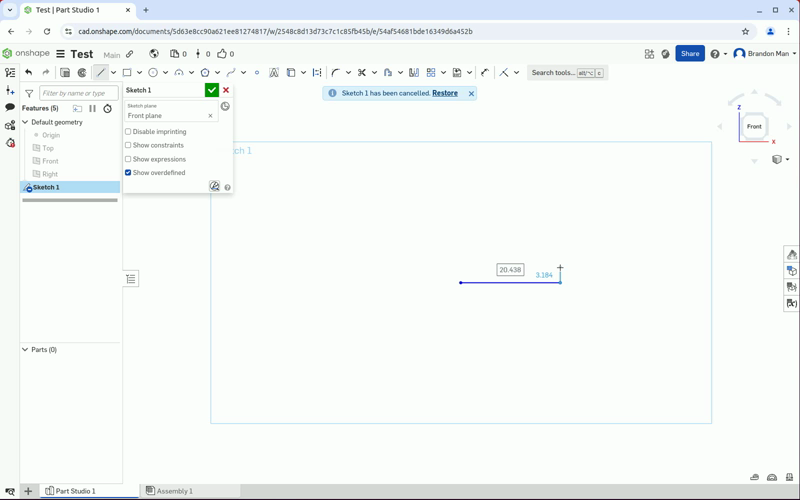
key_up(shift)
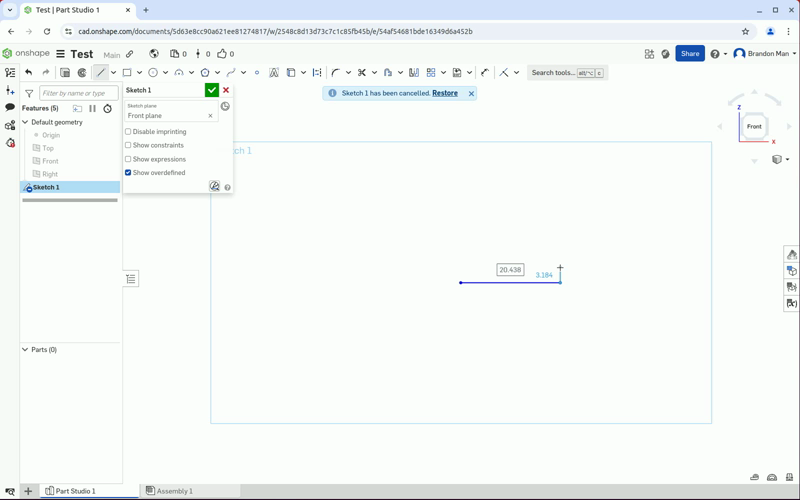
key_down(shift)
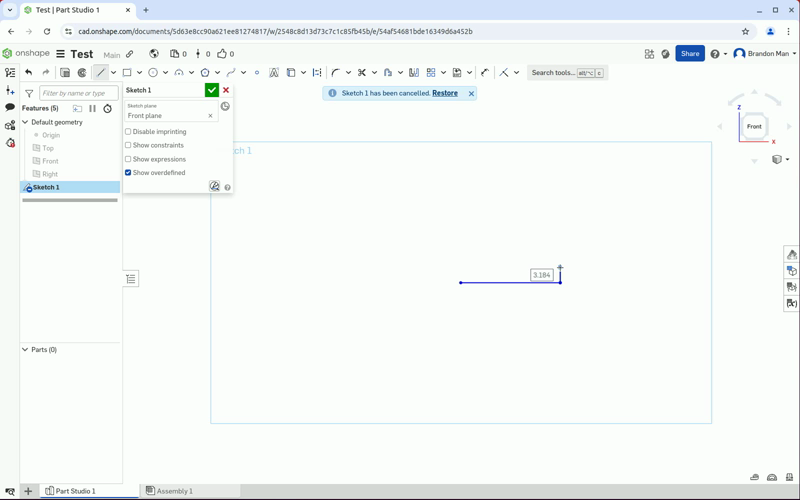
mouse_move(589, 267)
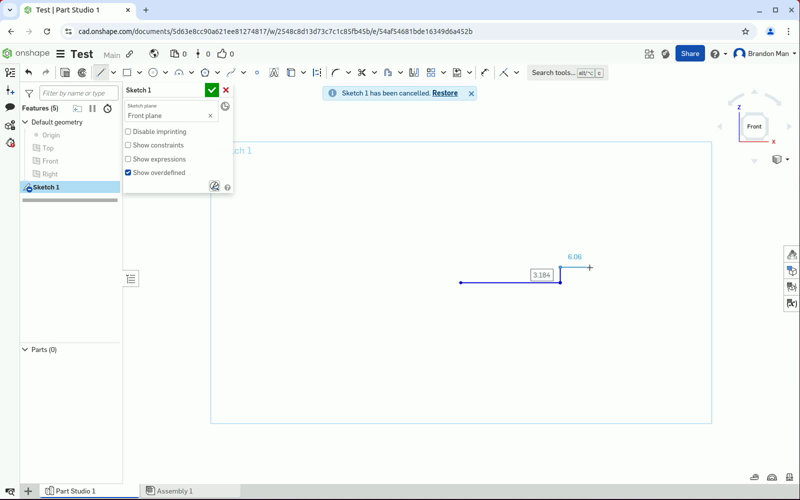
mouse_move(538, 267)
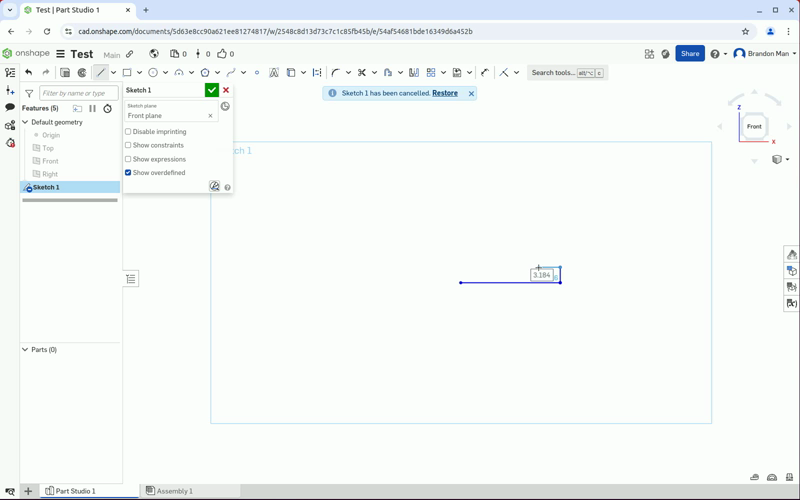
click(538, 267)
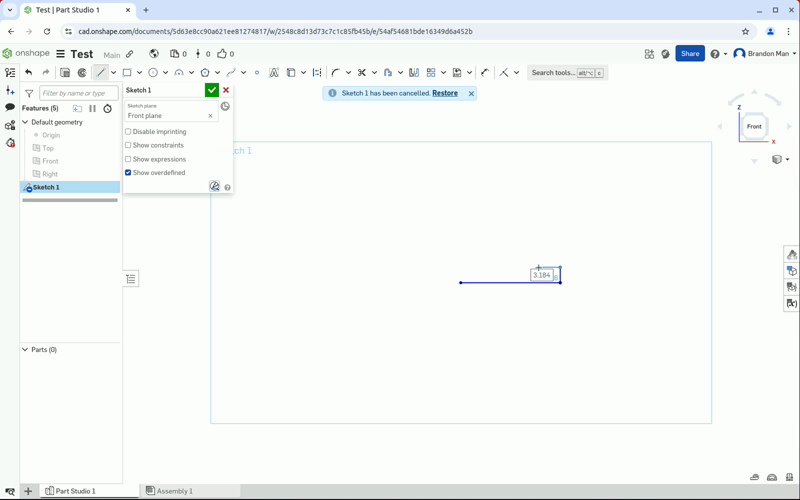
key_up(shift)
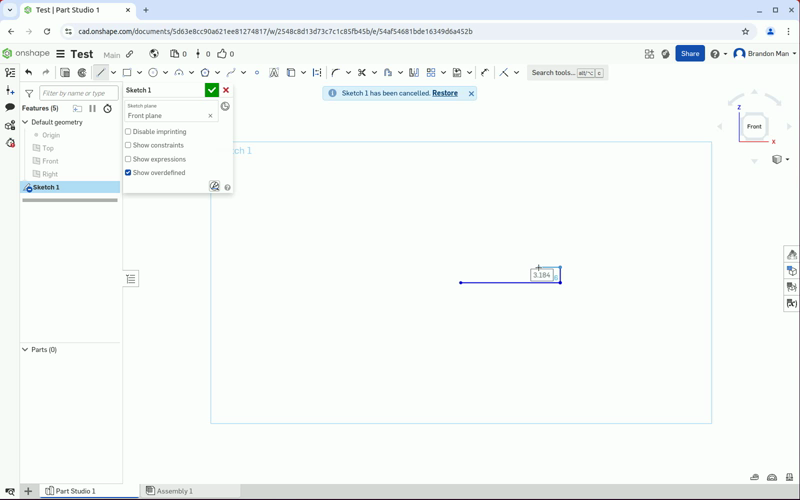
key_down(shift)
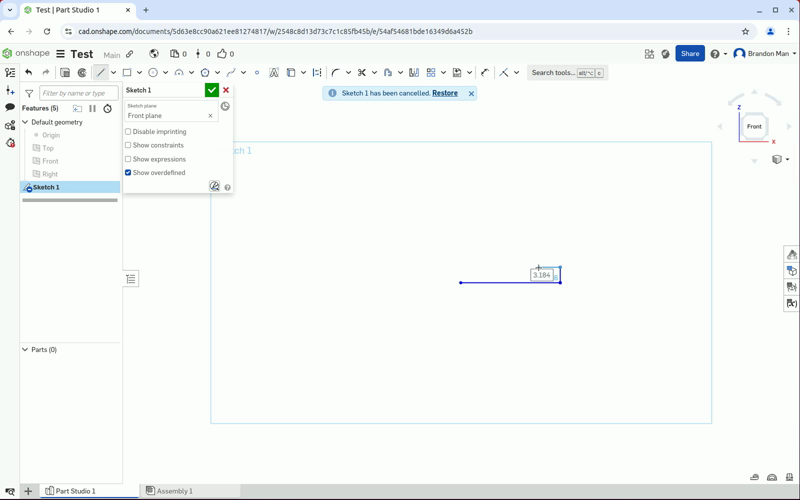
mouse_move(568, 267)
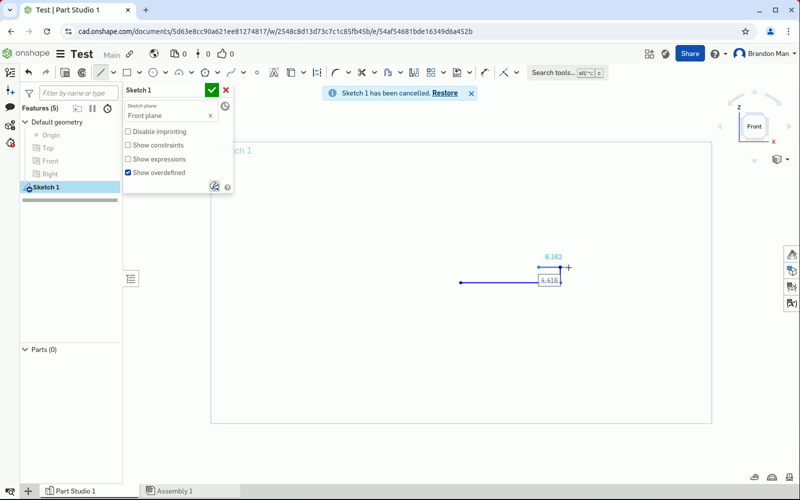
mouse_move(503, 267)
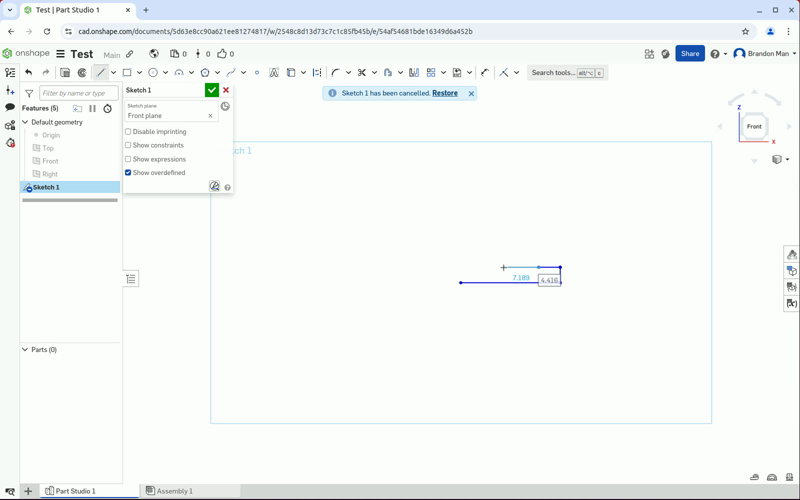
click(503, 267)
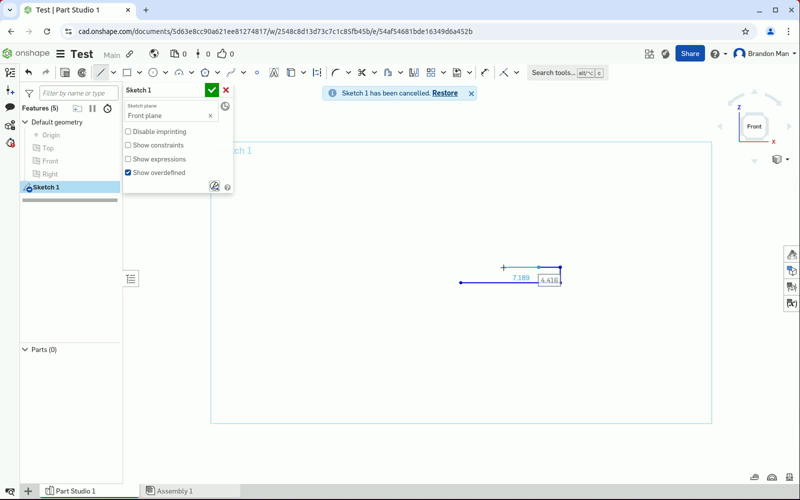
key_up(shift)
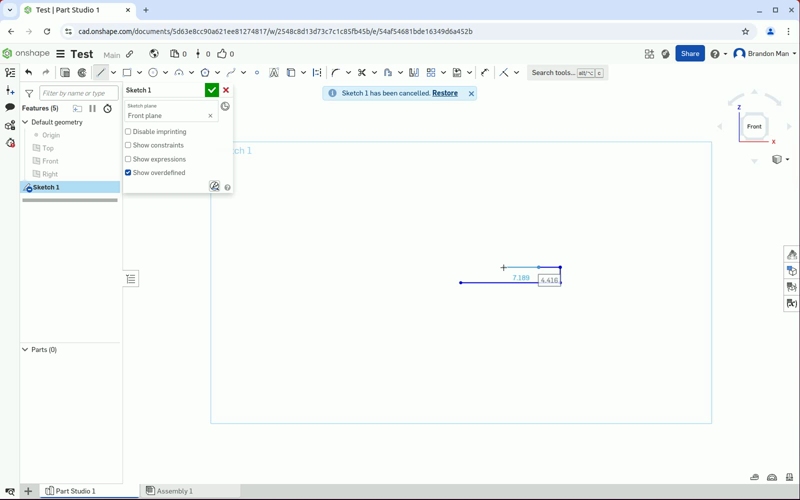
key_down(shift)
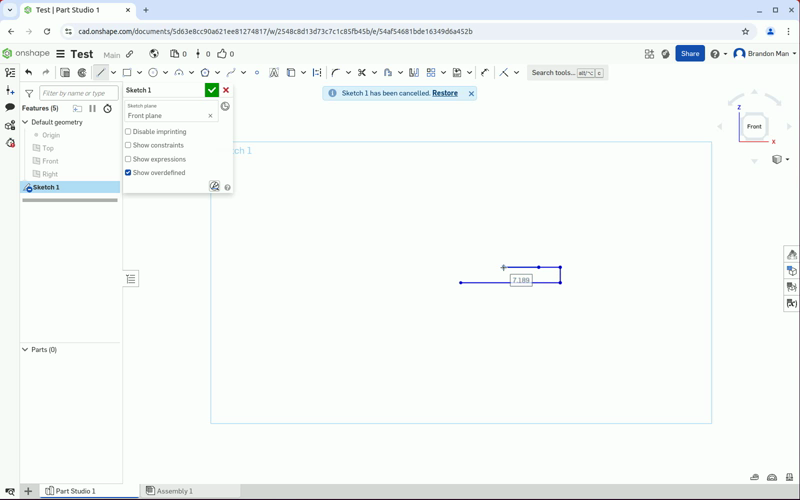
mouse_move(533, 267)
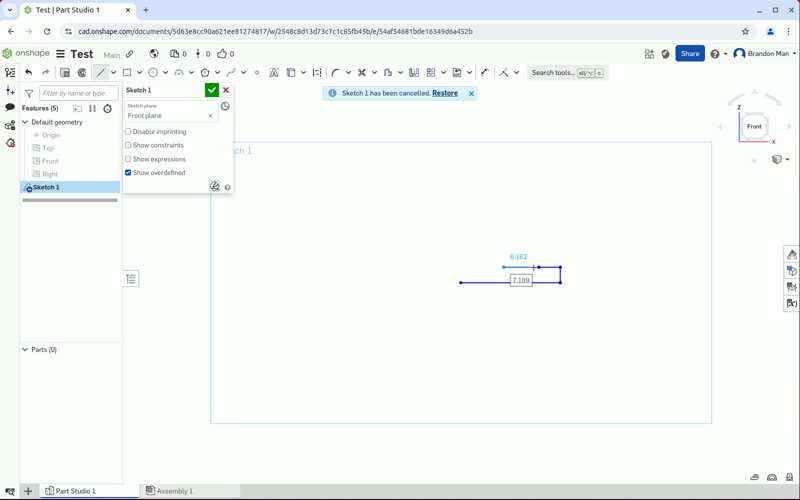
mouse_move(460, 267)
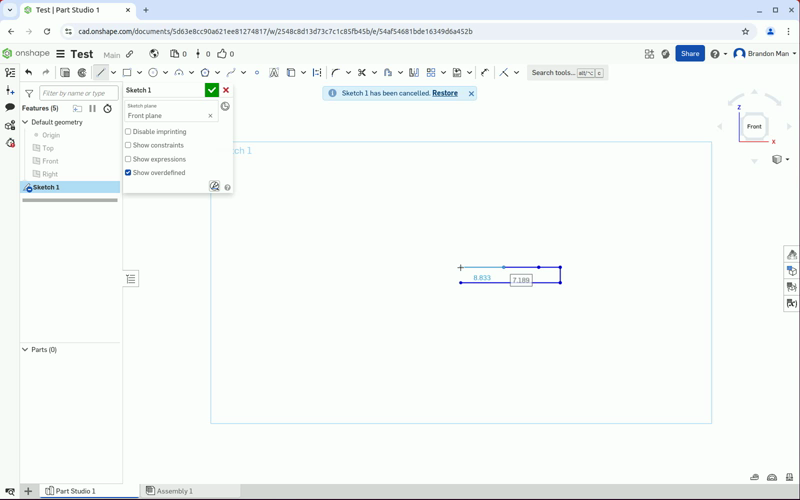
click(460, 267)
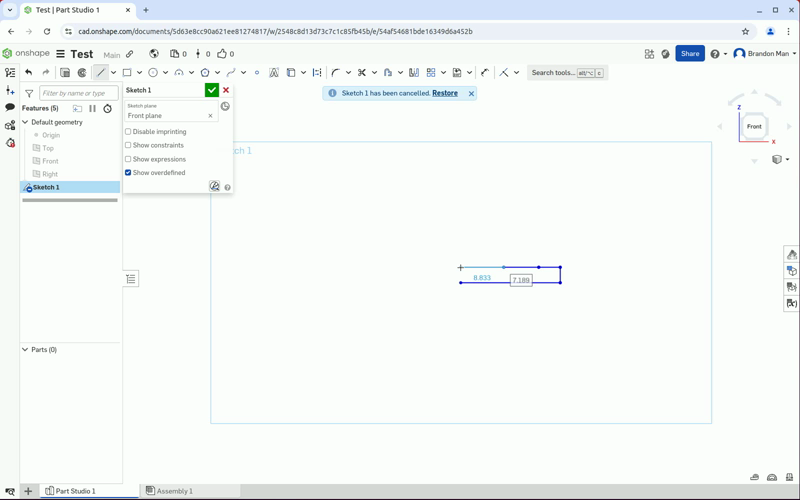
key_up(shift)
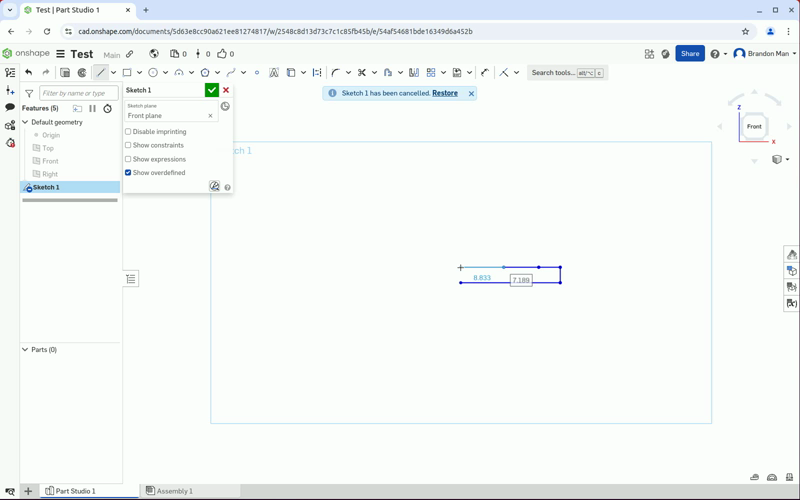
mouse_move(490, 267)
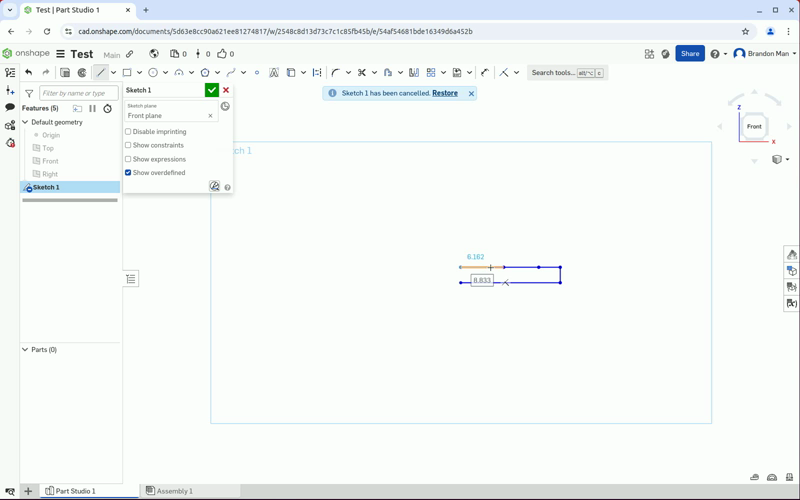
key_down(shift)
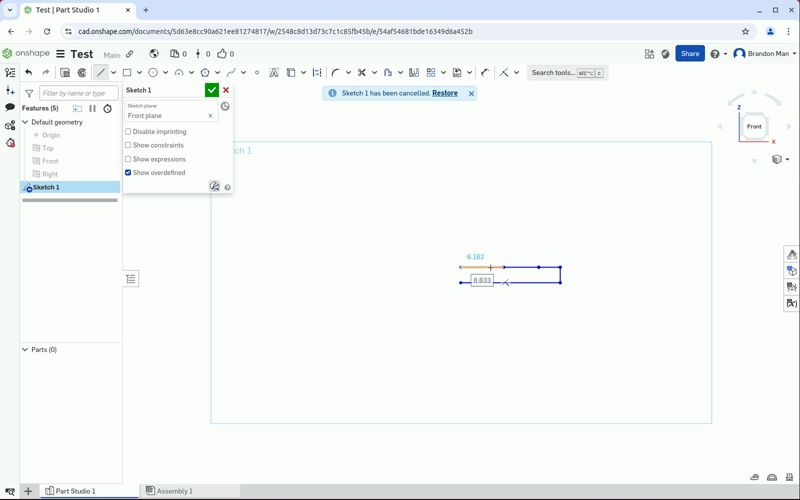
mouse_move(460, 282)
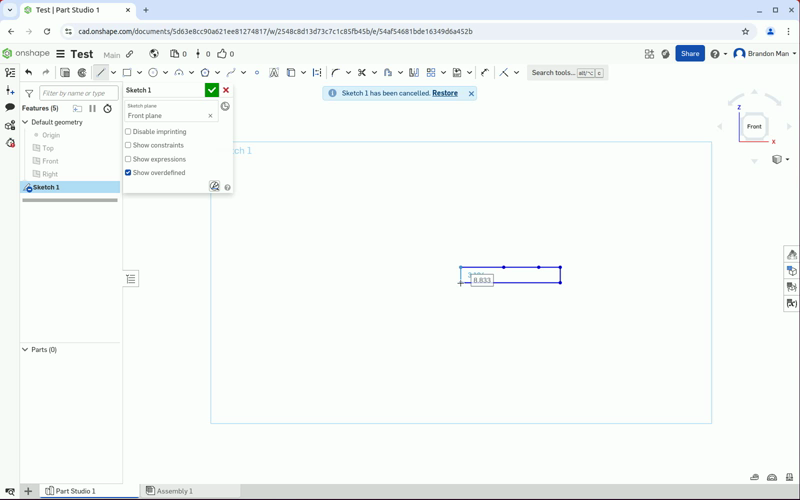
key_up(shift)
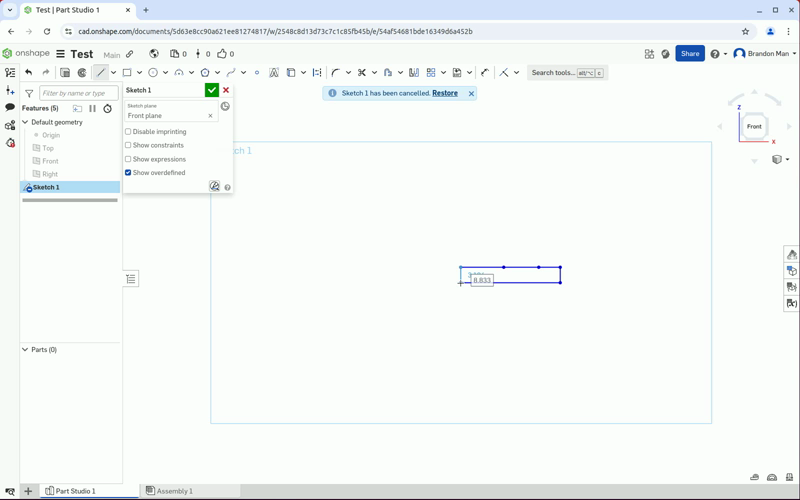
click(460, 282)
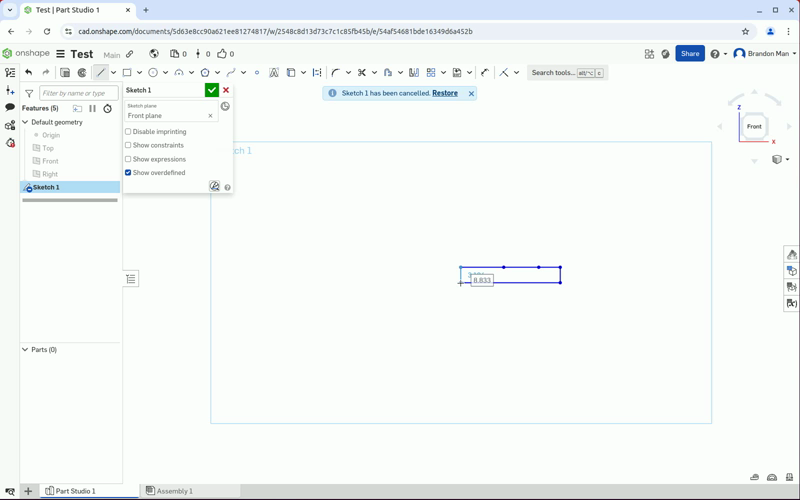
key(esc)
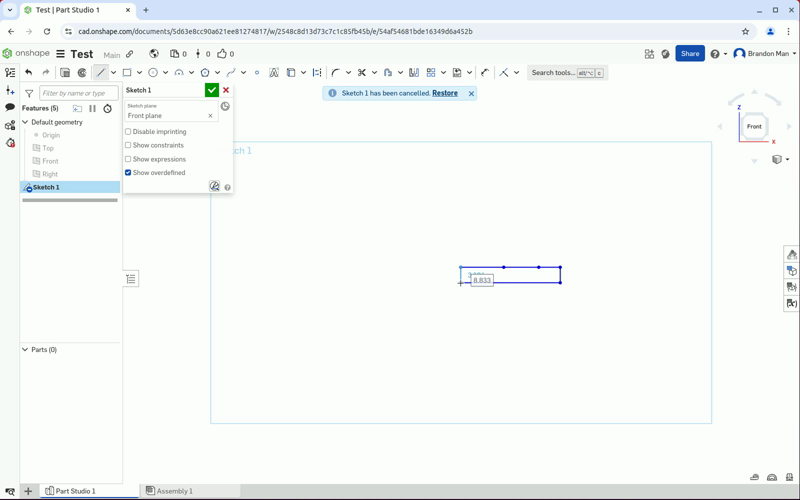
mouse_move(475, 272)
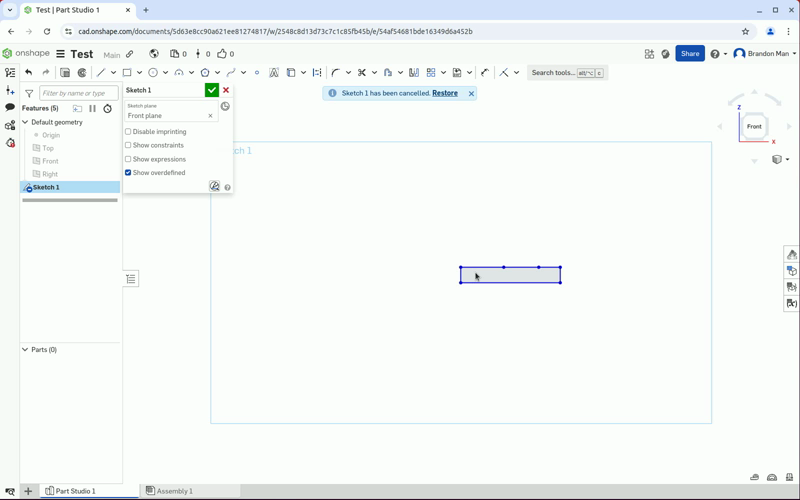
scroll(6)
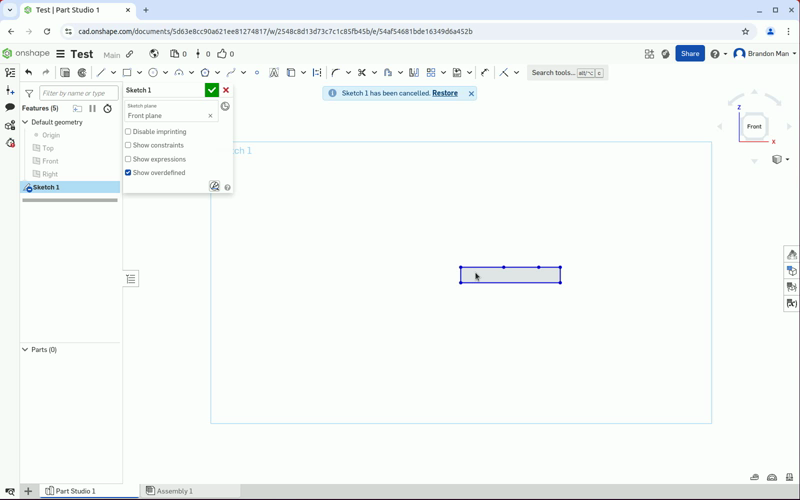
scroll(6)
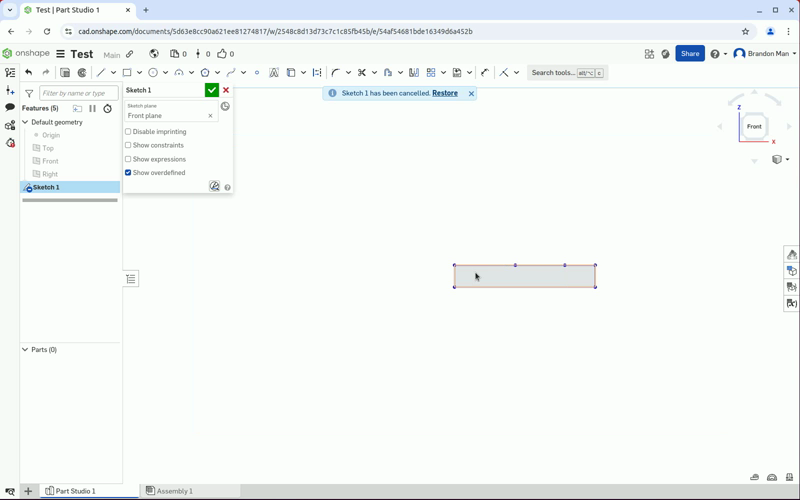
scroll(6)
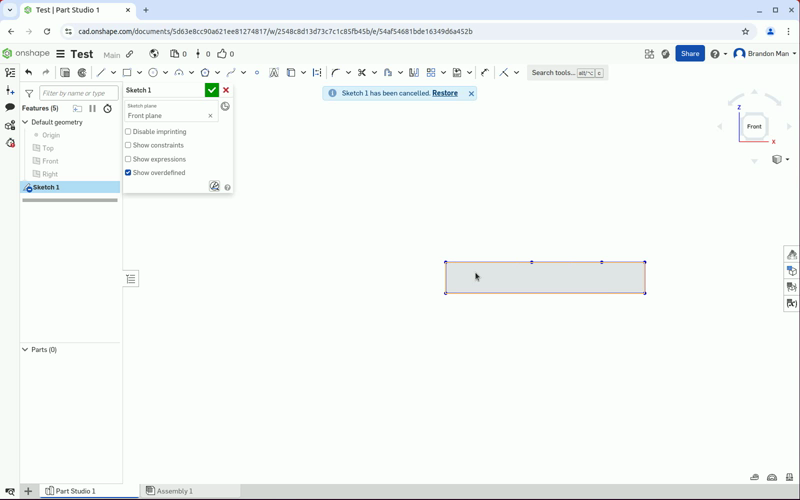
scroll(6)
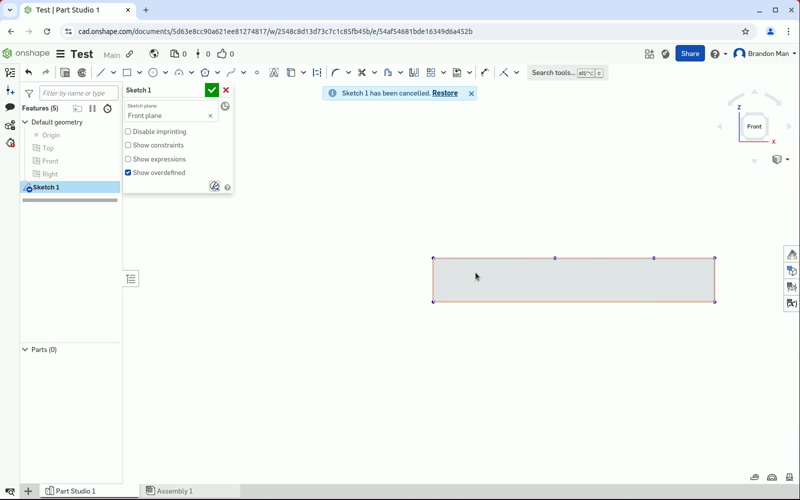
scroll(6)
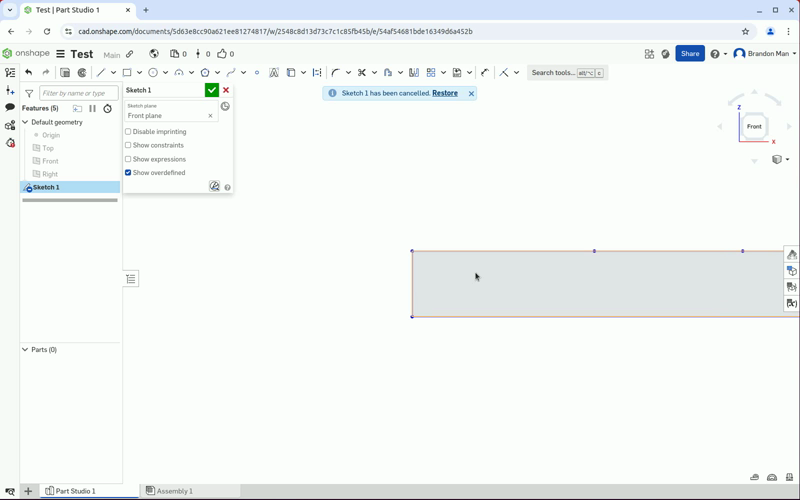
scroll(6)
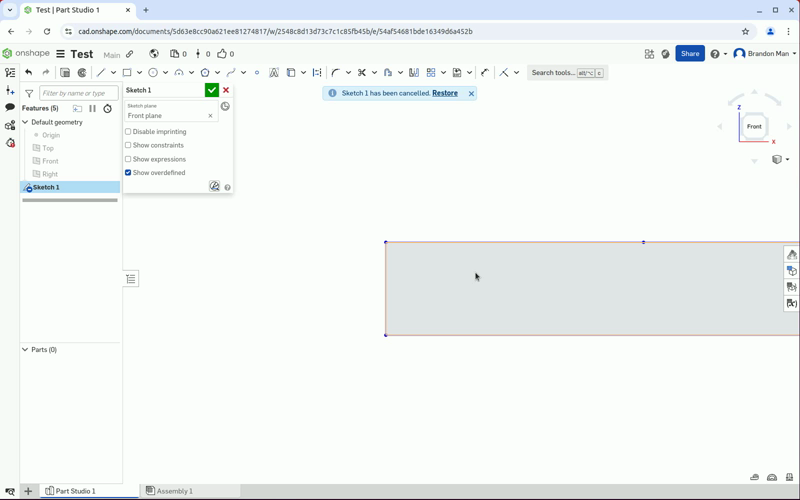
scroll(6)
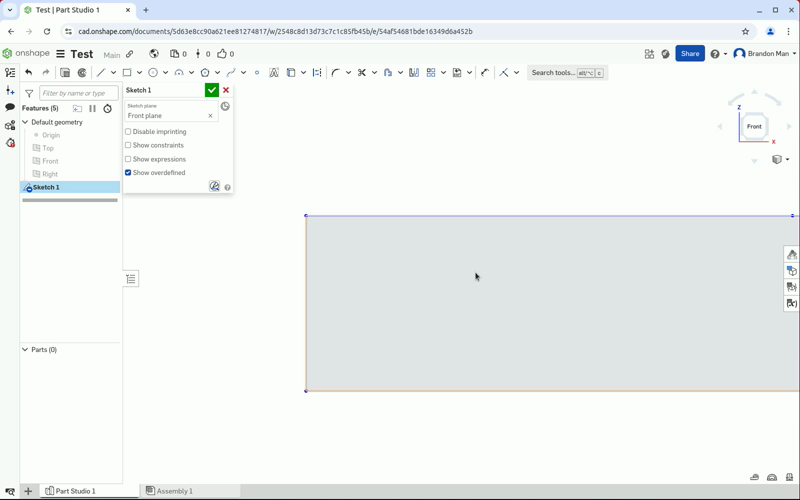
click(475, 272)
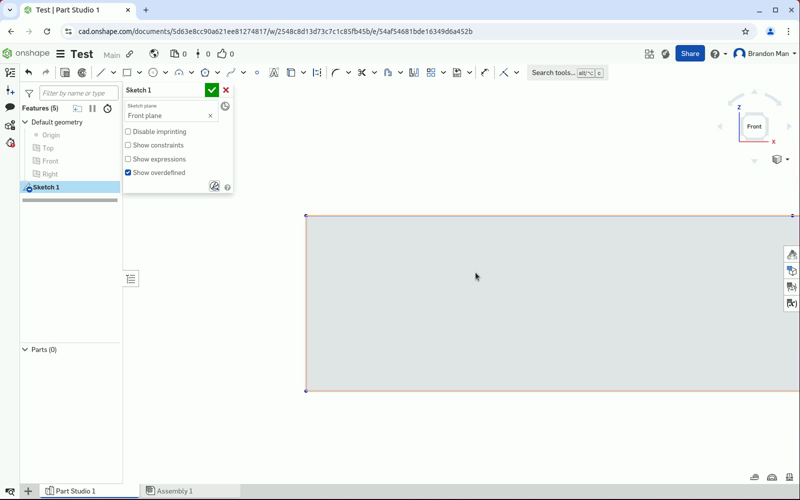
scroll(-6)
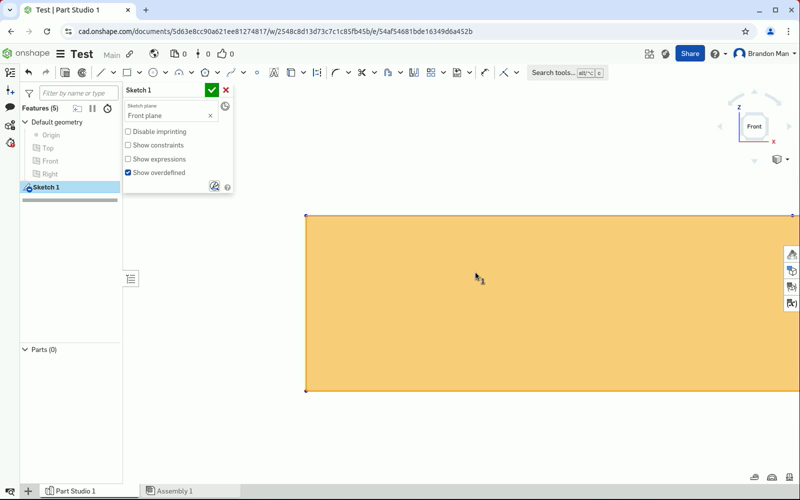
scroll(-6)
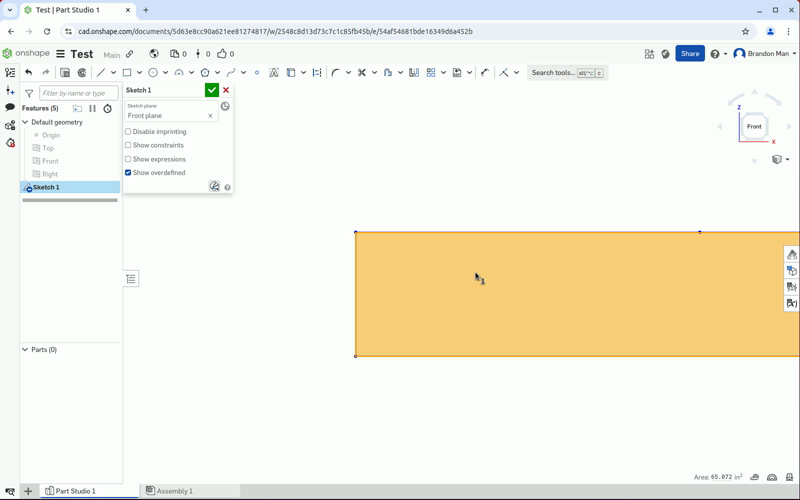
scroll(-6)
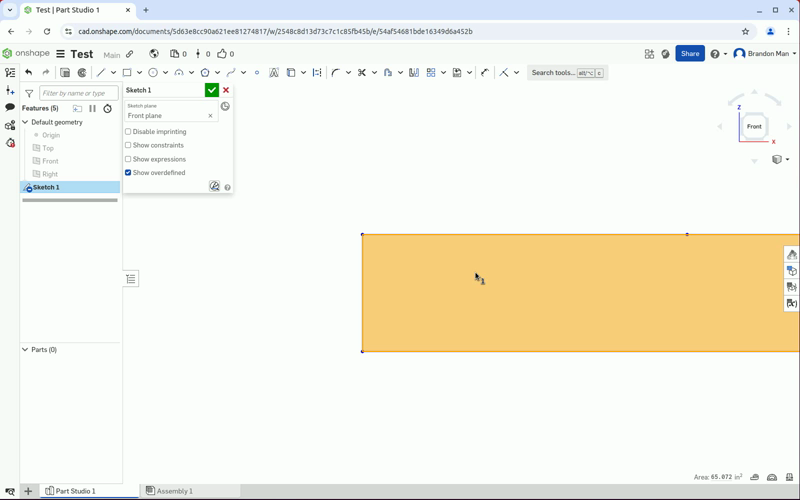
scroll(-6)
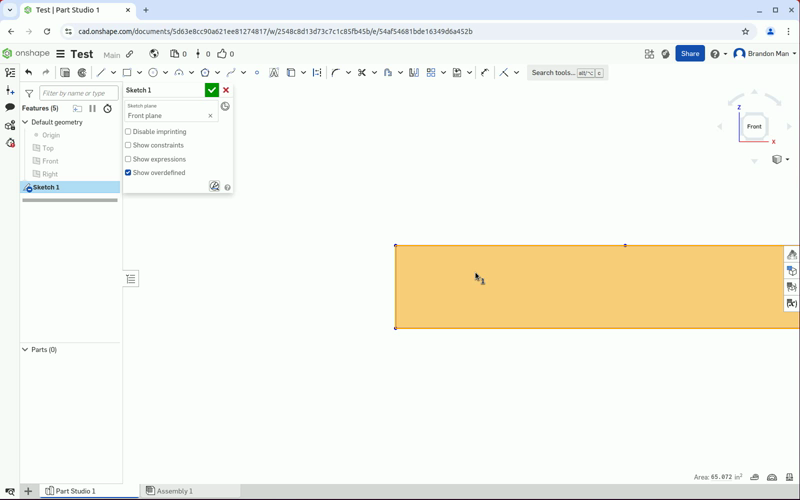
scroll(-6)
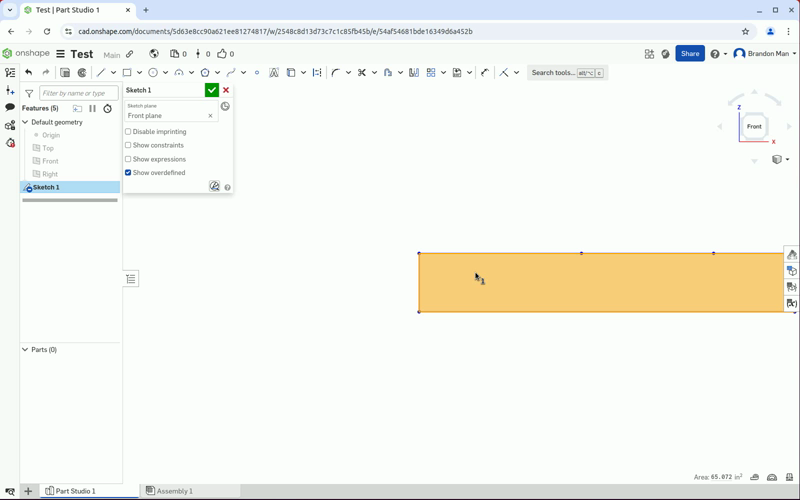
scroll(-6)
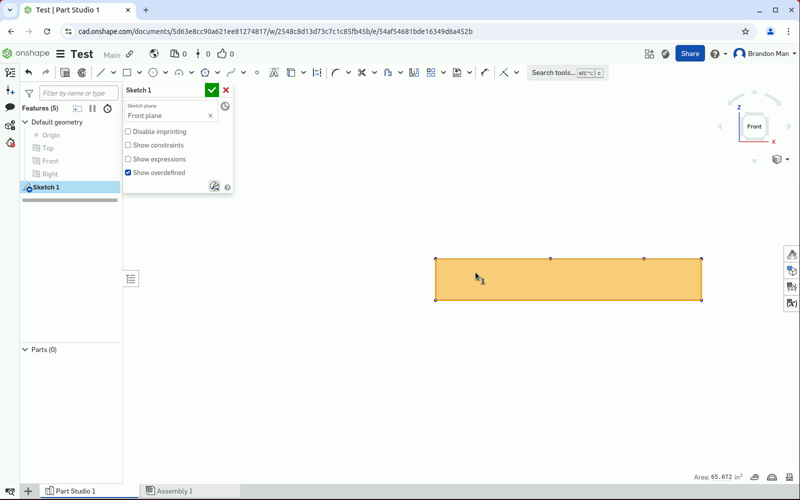
scroll(-6)
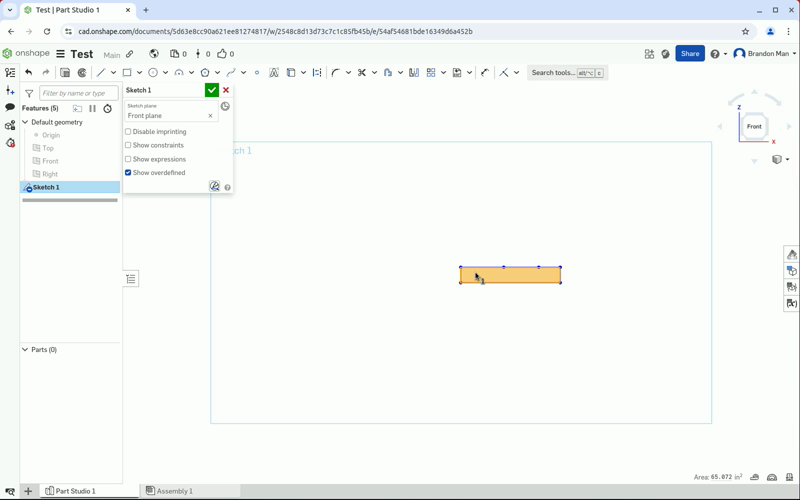
mouse_move(73, 352)
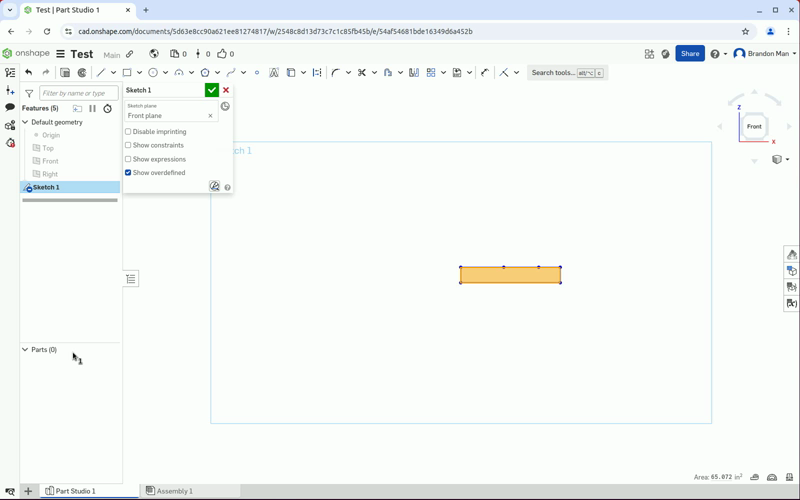
key(shift+y)
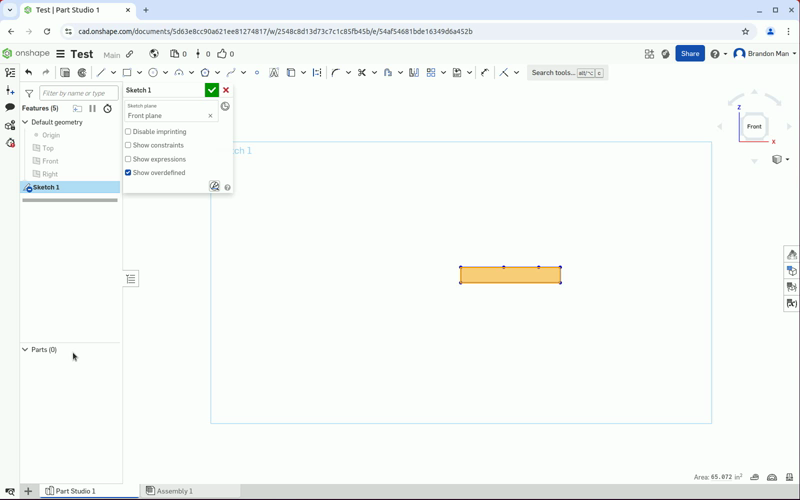
key(shift+e)
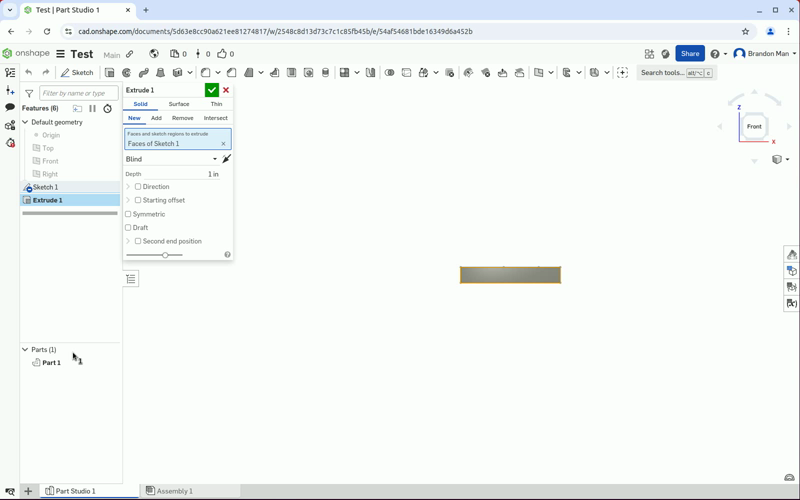
mouse_move(143, 106)
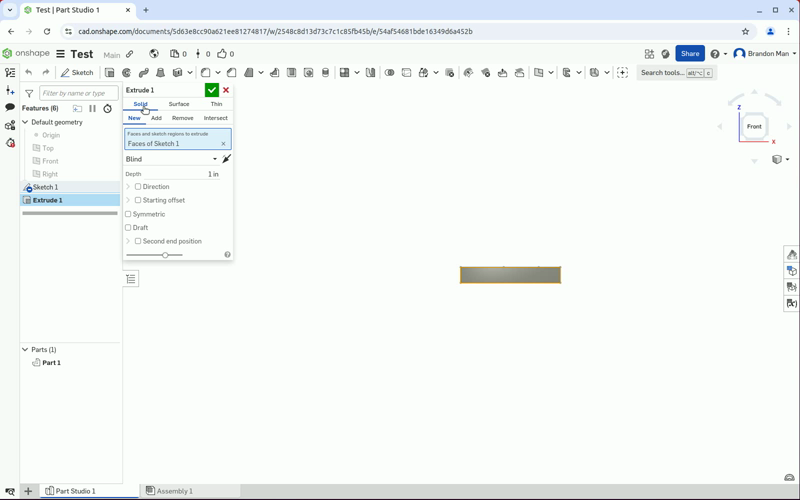
click(143, 106)
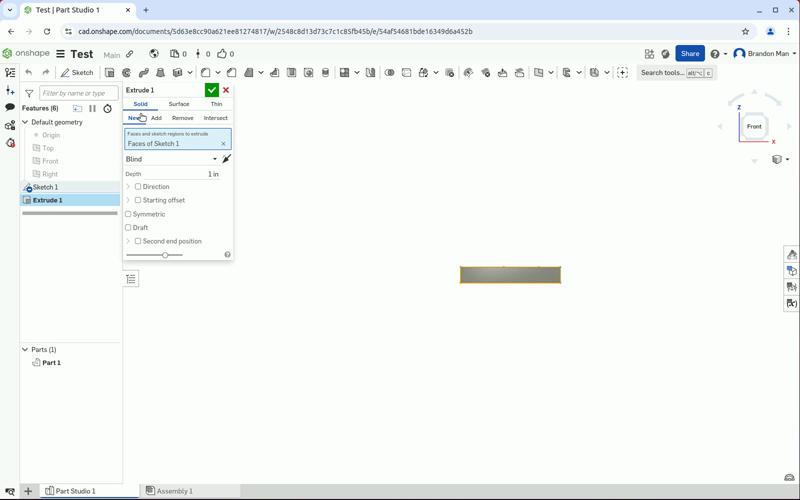
mouse_move(137, 120)
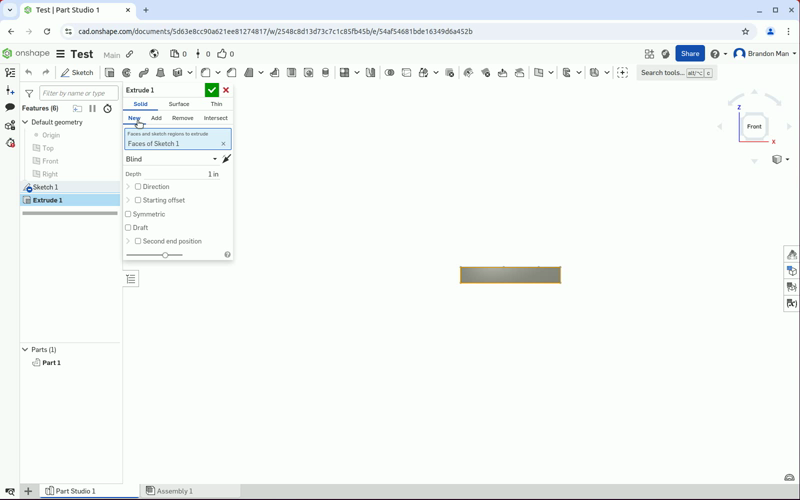
click(137, 120)
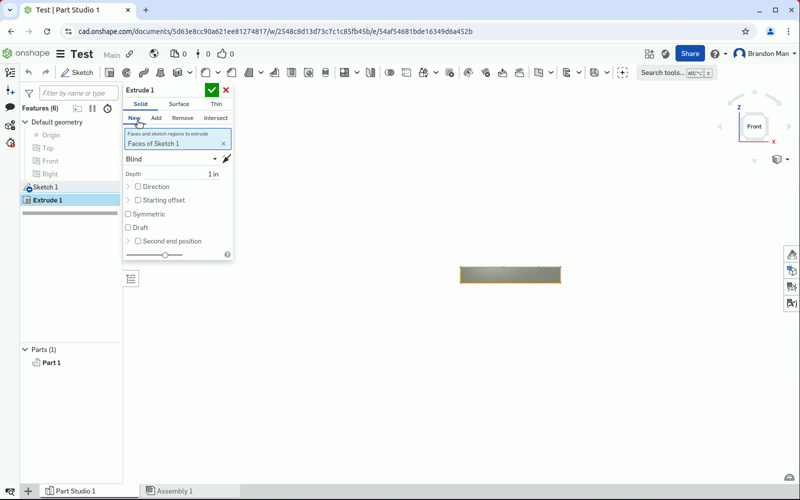
key(tab, 4)
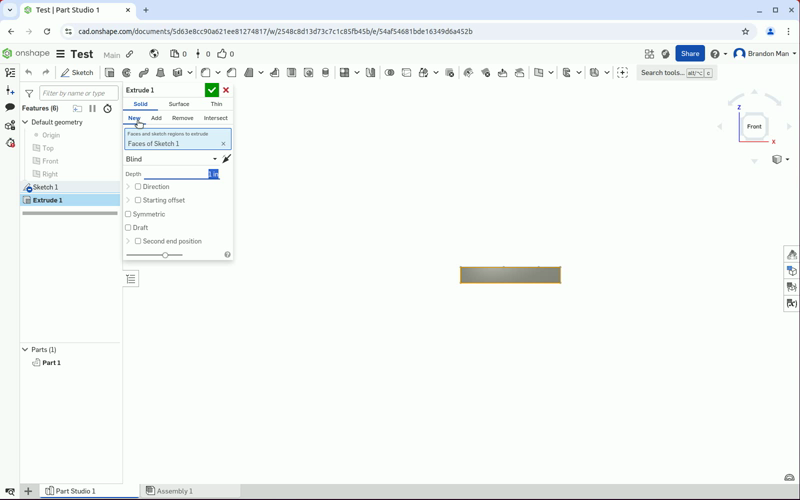
text(31.774)
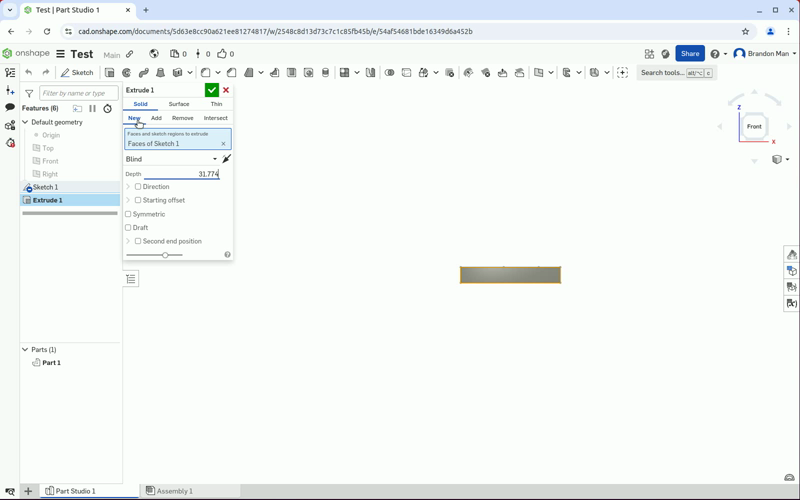
key(tab, 3)
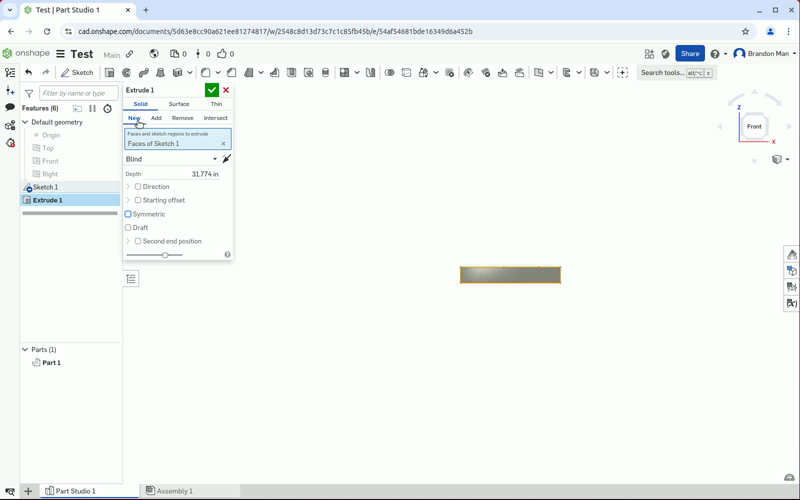
key(space)
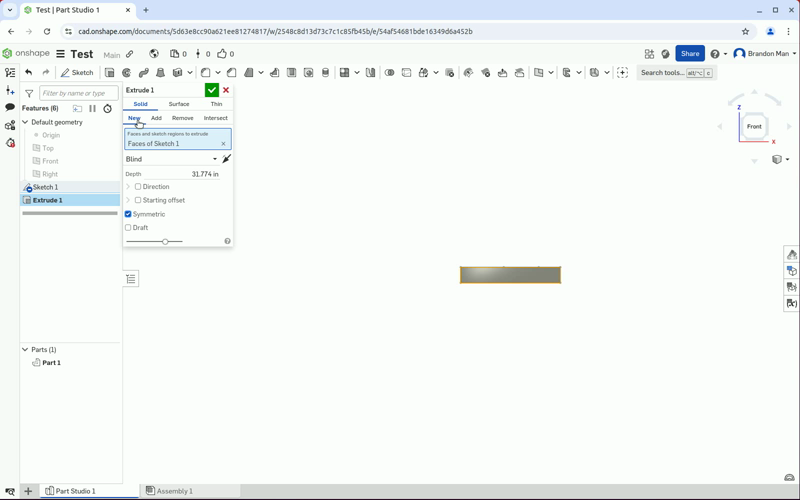
key(enter)
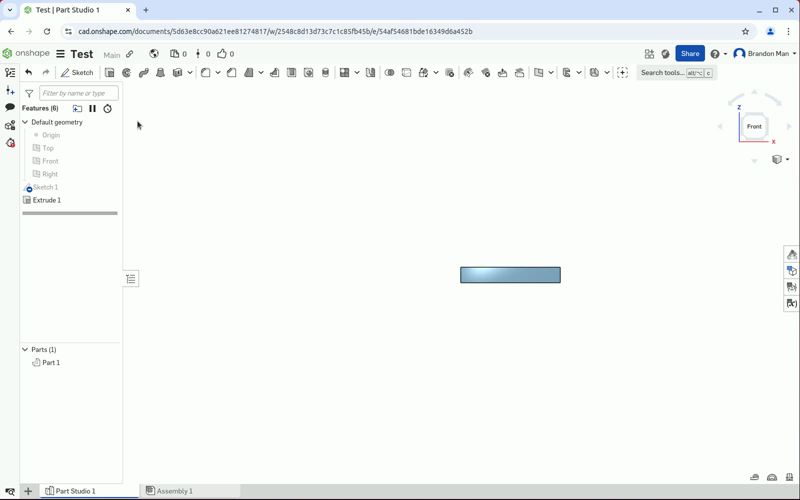
key(shift+h)
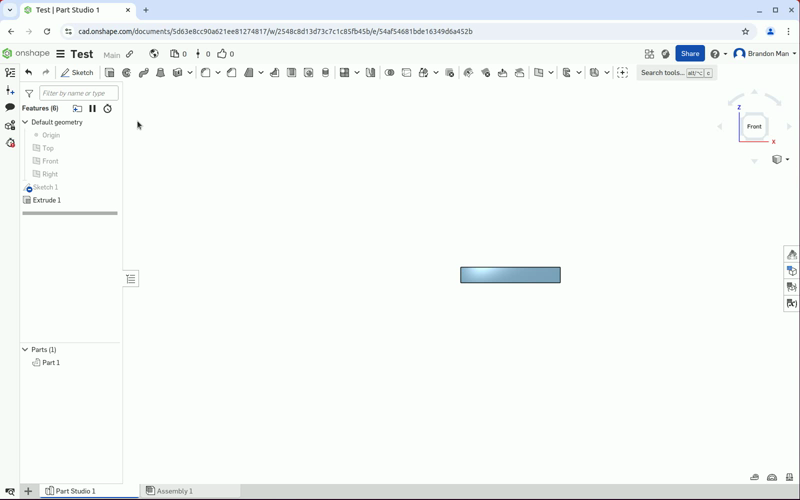
key(shift+h)
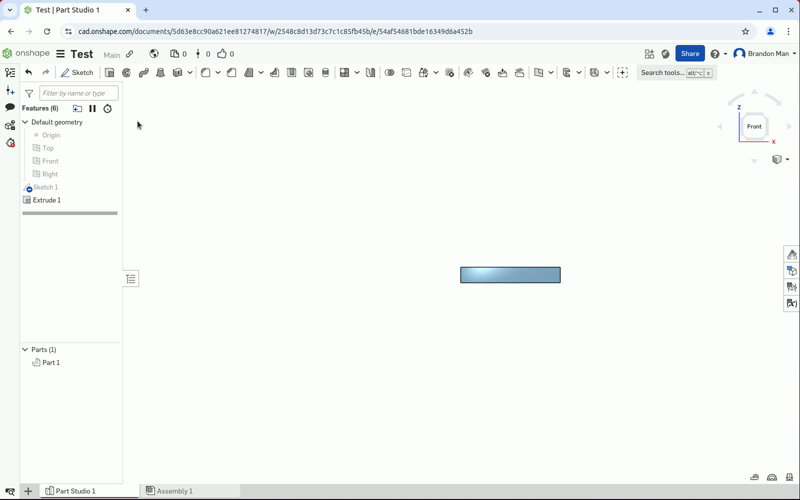
mouse_move(73, 189)
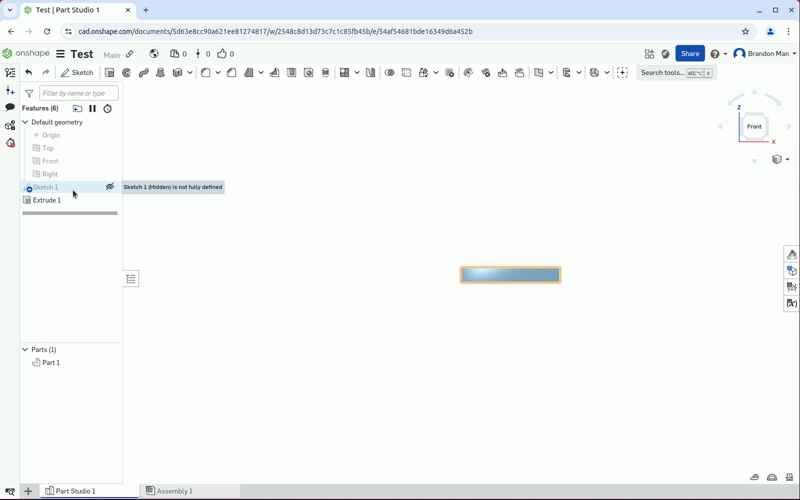
click(73, 189)
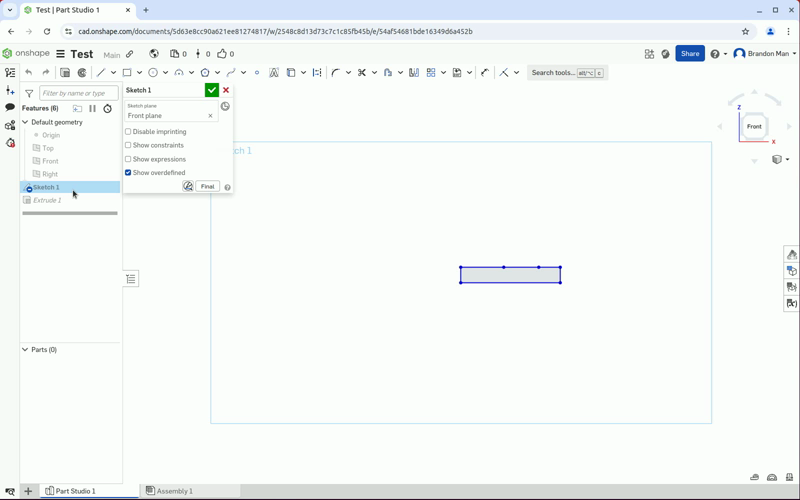
mouse_move(229, 92)
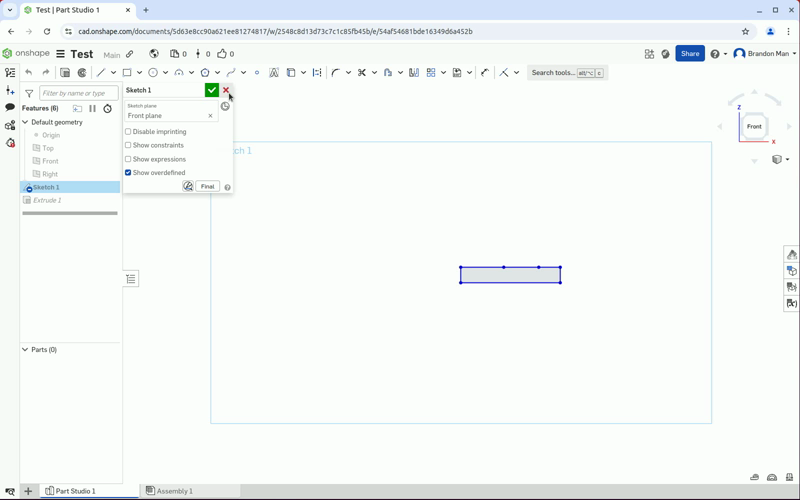
click(229, 92)
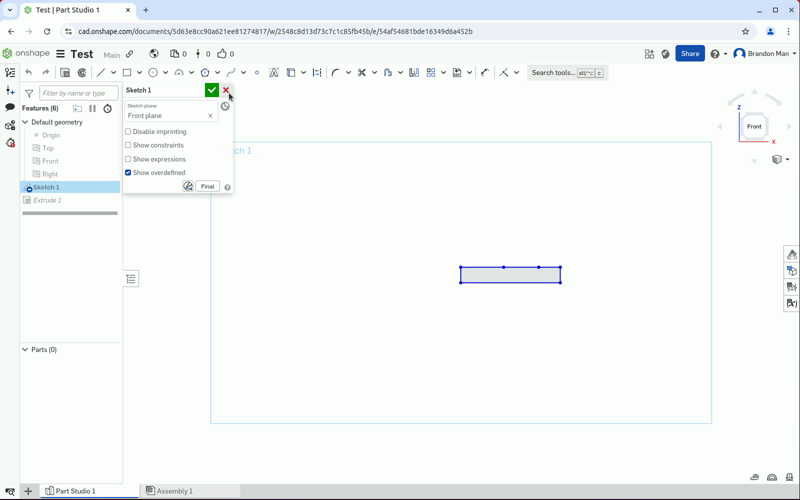
key(shift+s)
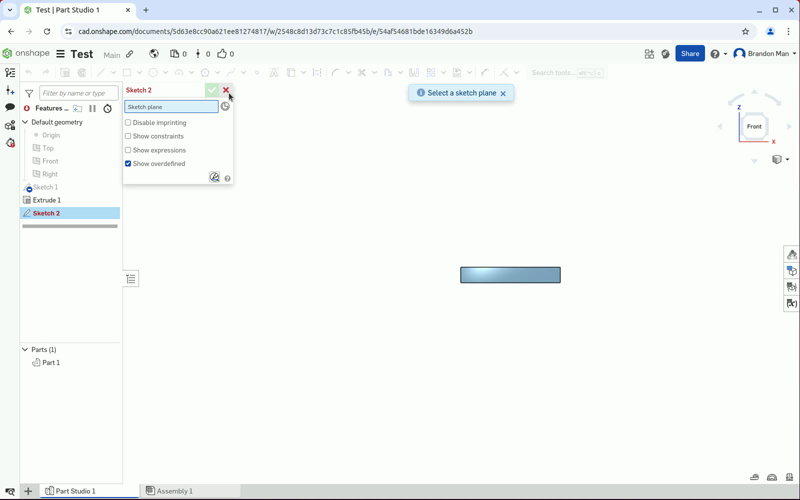
mouse_move(73, 163)
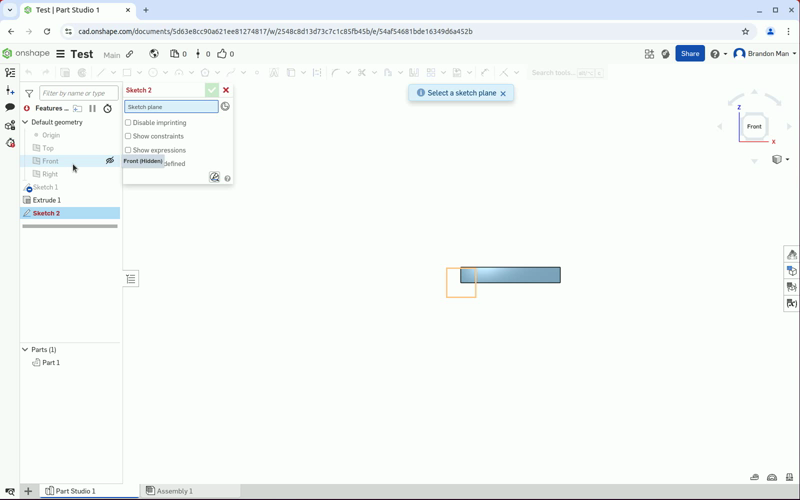
click(73, 163)
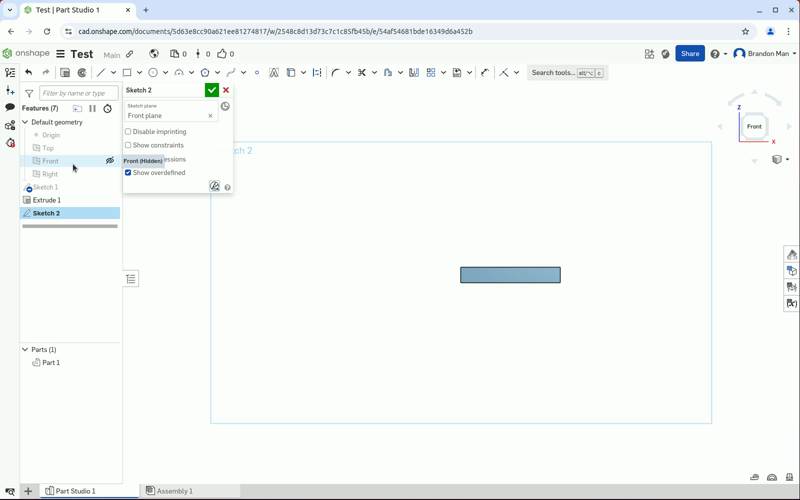
mouse_move(73, 352)
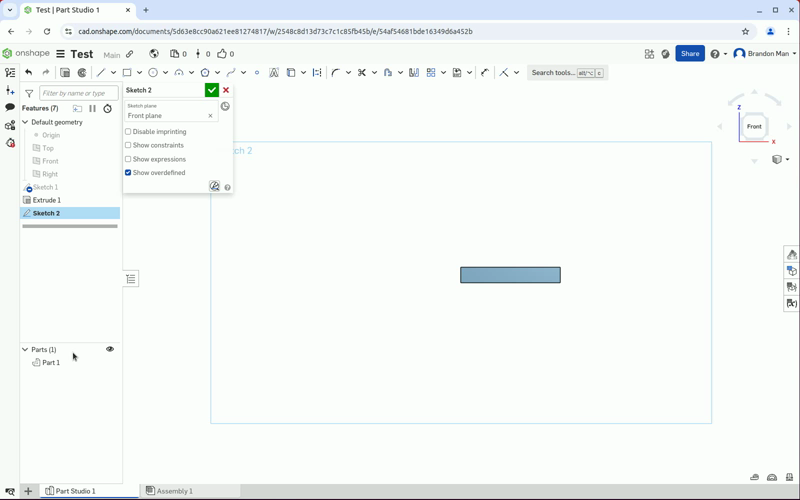
key(y)
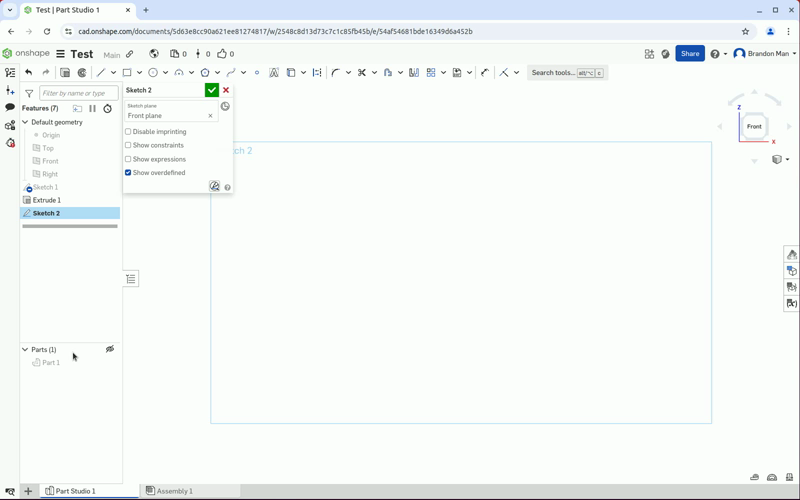
key(a)
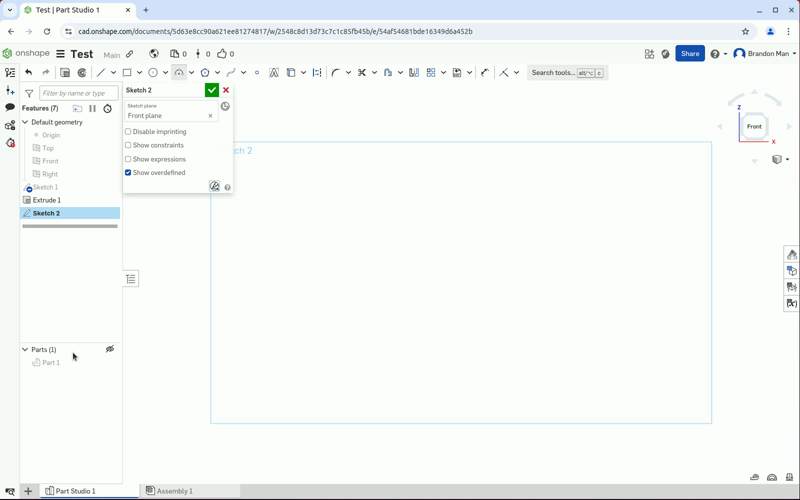
key_down(shift)
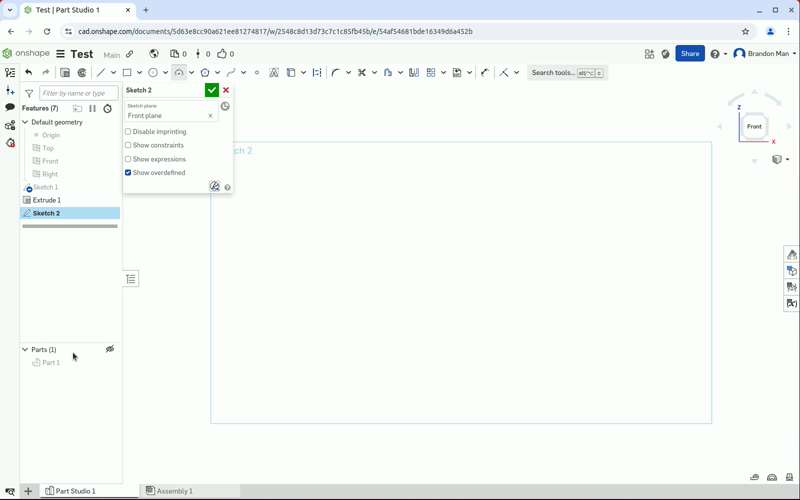
mouse_move(468, 185)
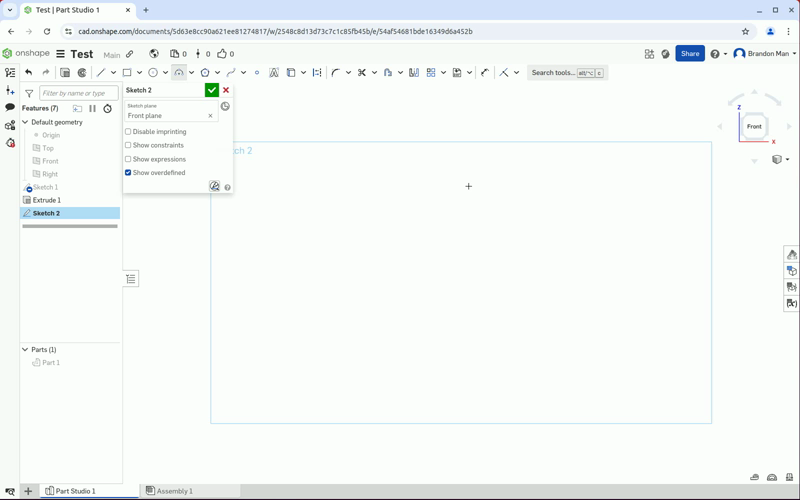
click(468, 185)
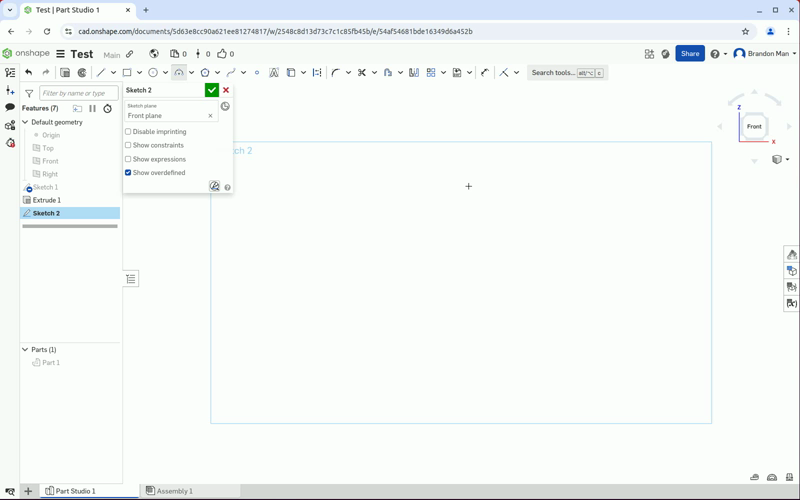
key_up(shift)
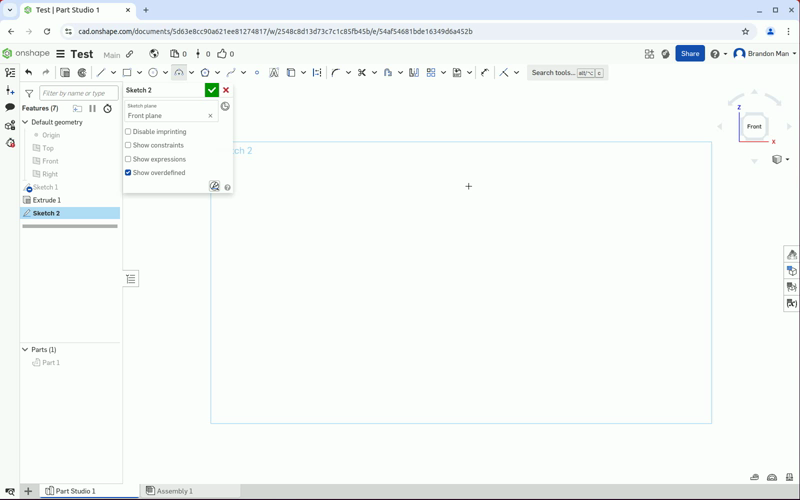
key_down(shift)
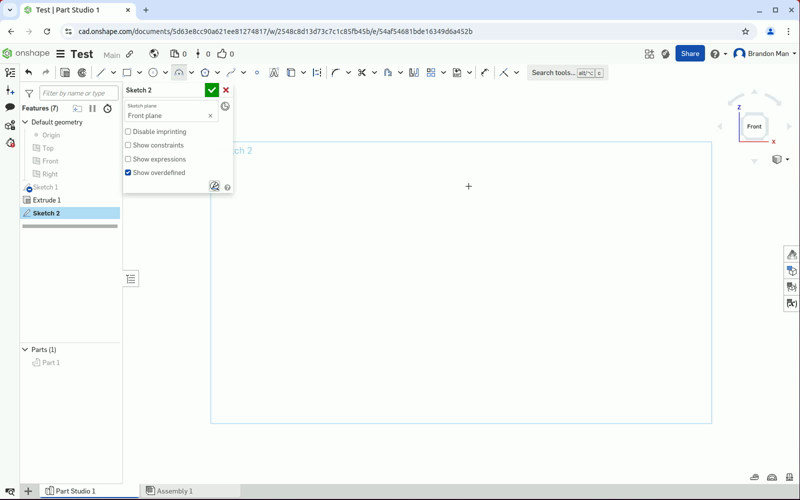
mouse_move(503, 267)
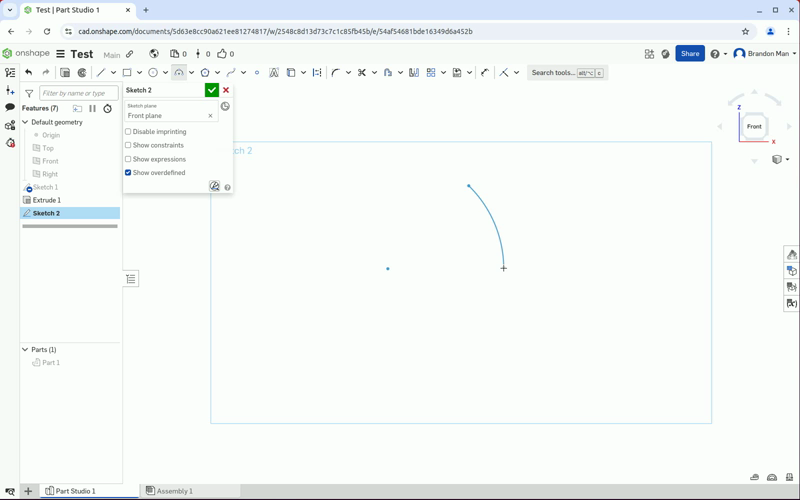
click(503, 267)
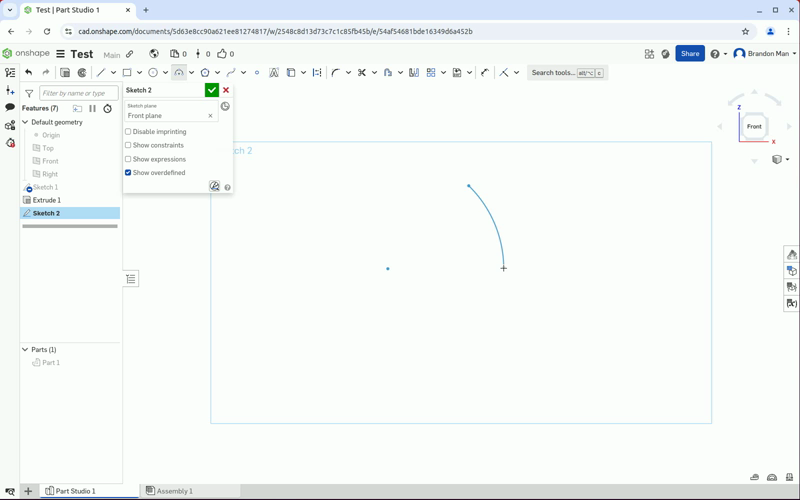
mouse_move(502, 219)
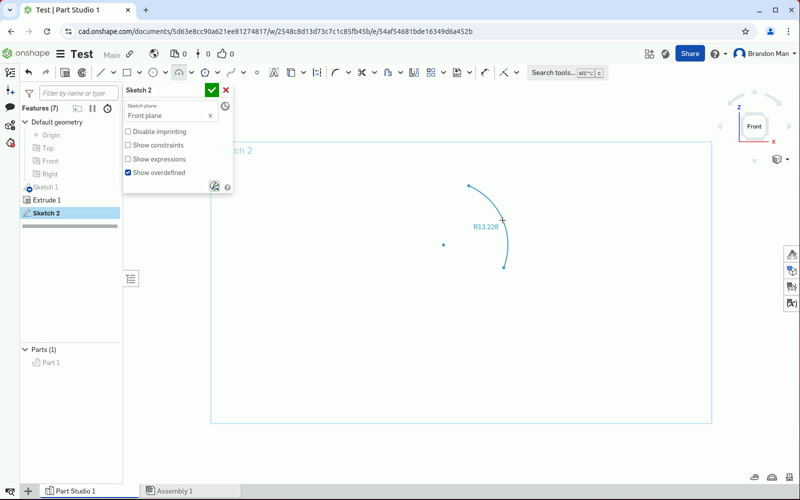
click(502, 219)
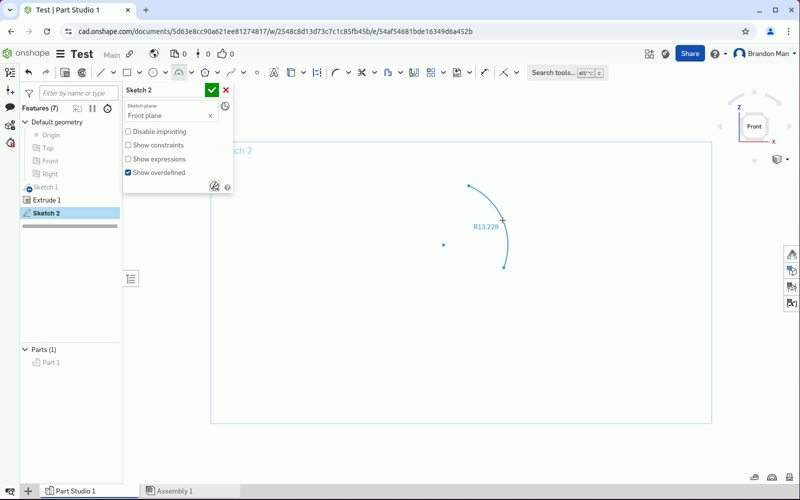
key_up(shift)
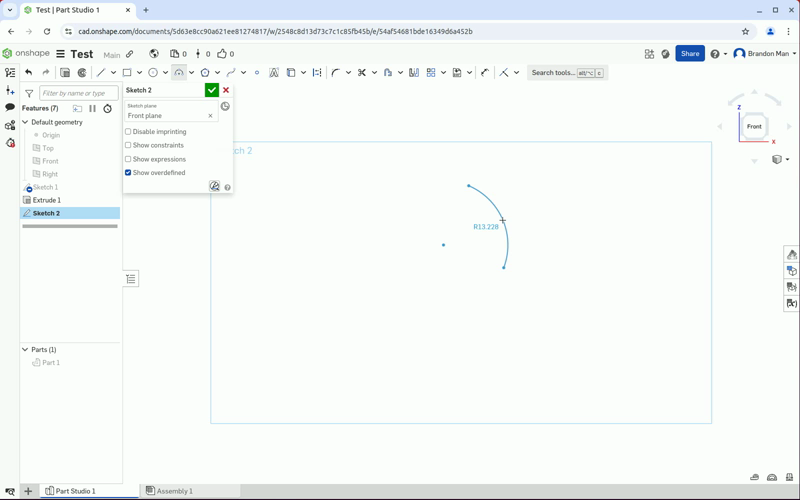
key(esc)
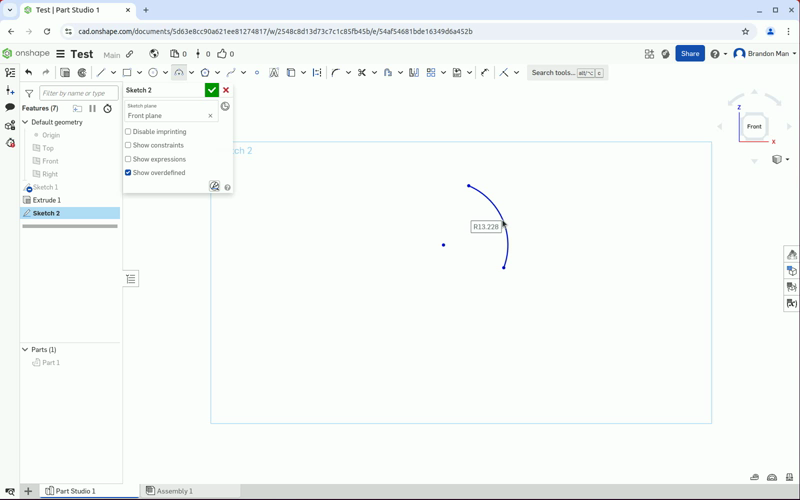
key(l)
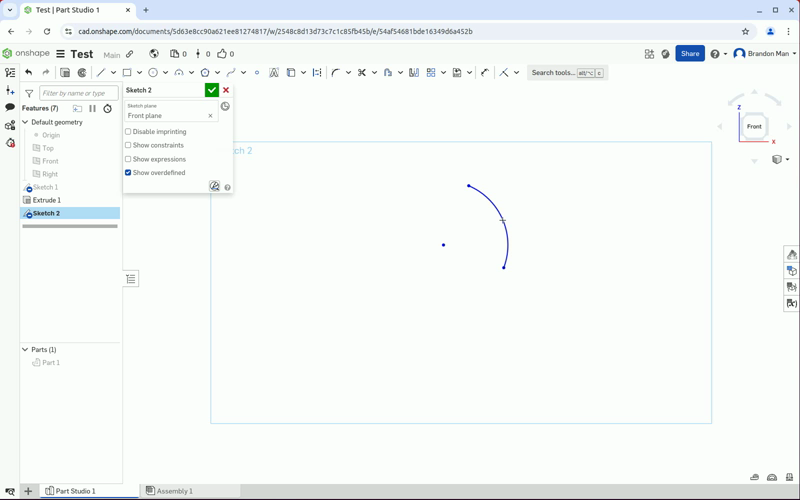
mouse_move(503, 267)
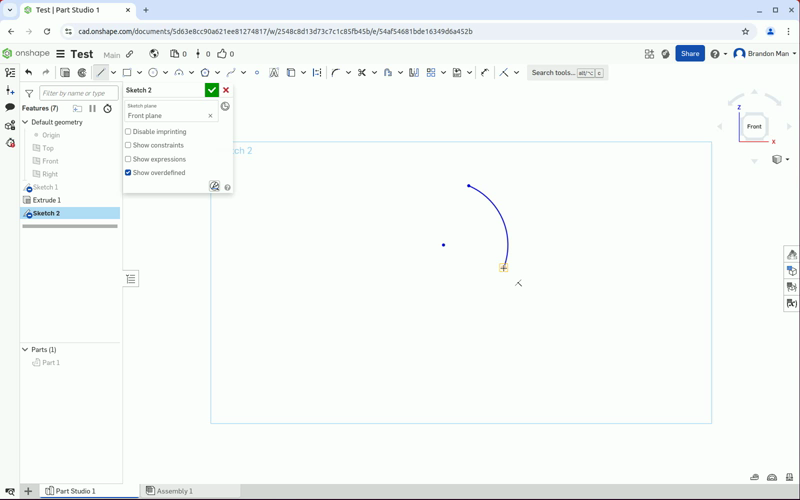
click(503, 267)
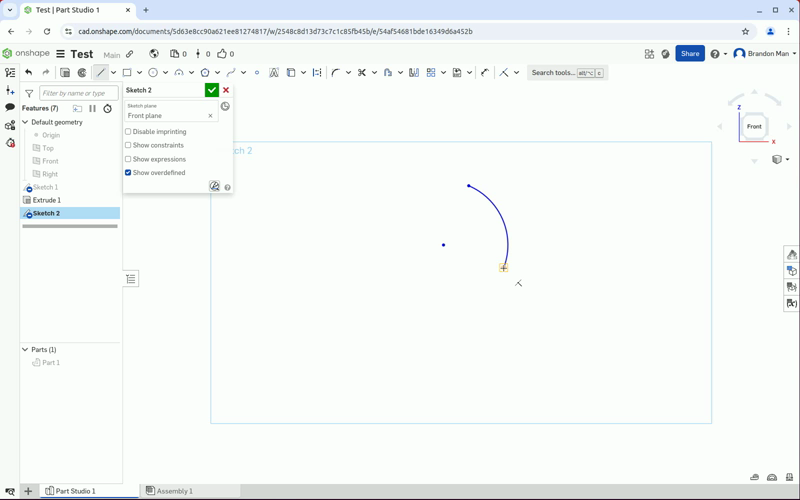
key_down(shift)
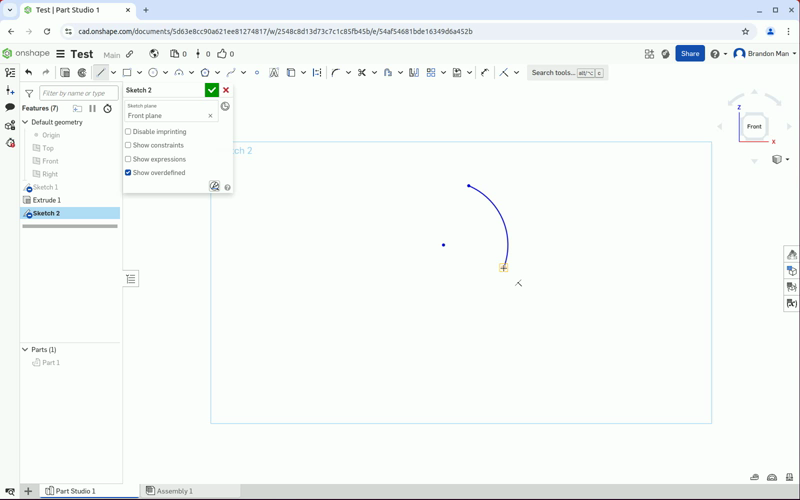
mouse_move(533, 267)
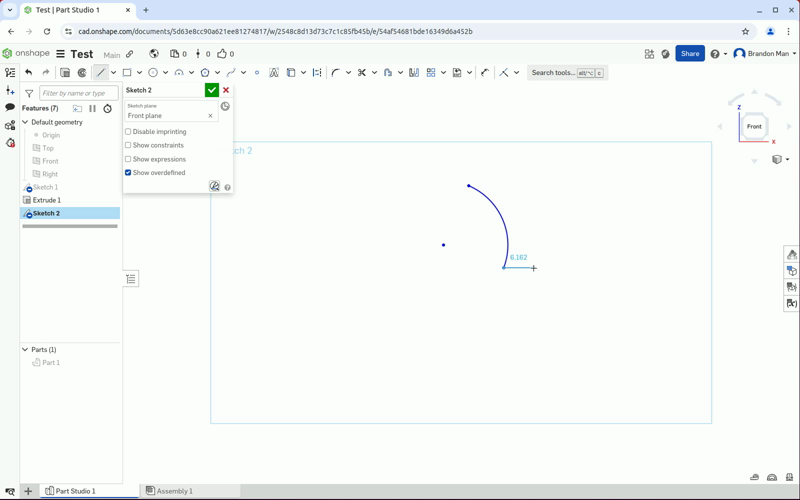
mouse_move(538, 267)
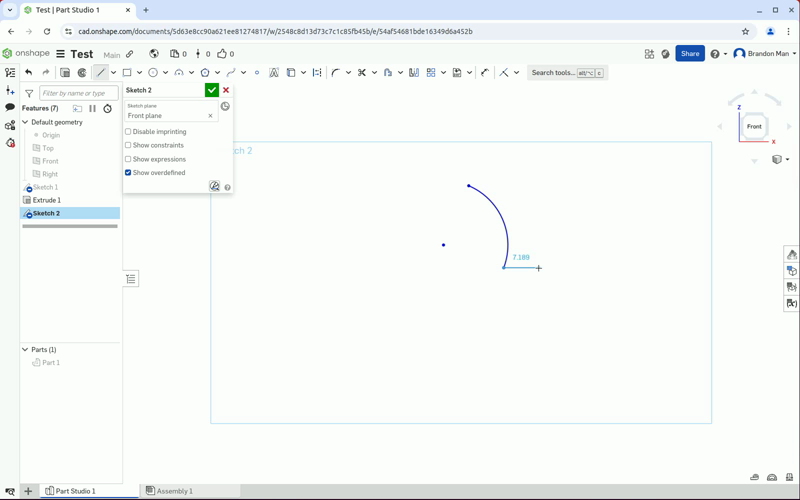
click(538, 267)
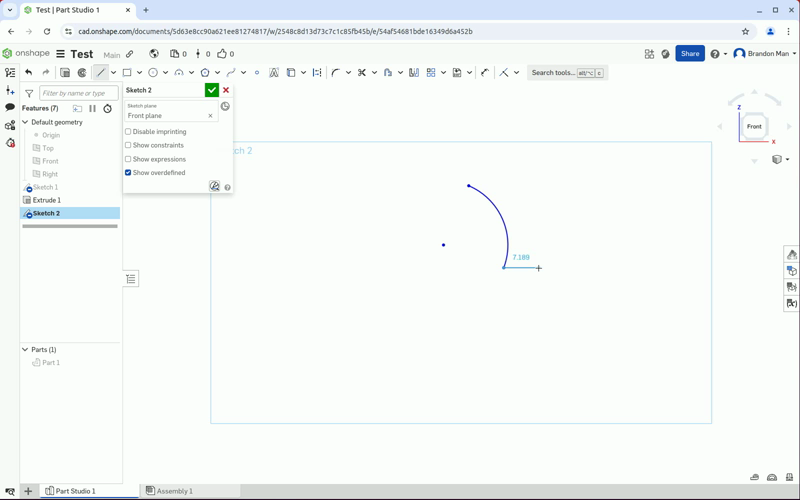
key_up(shift)
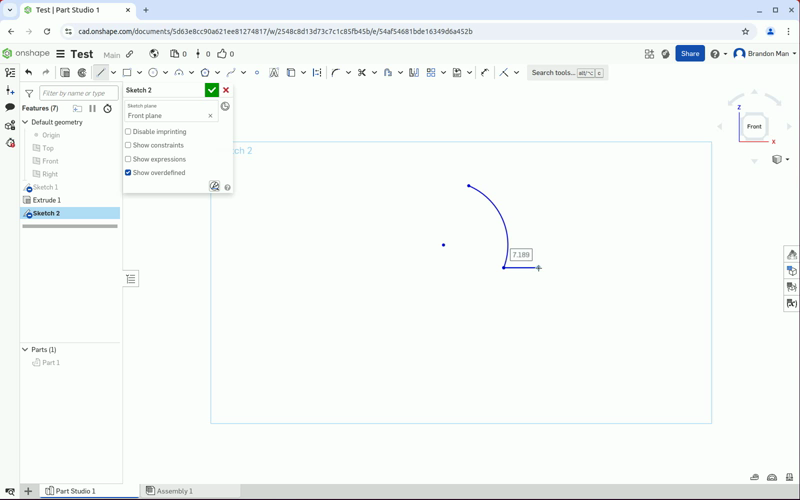
key(esc)
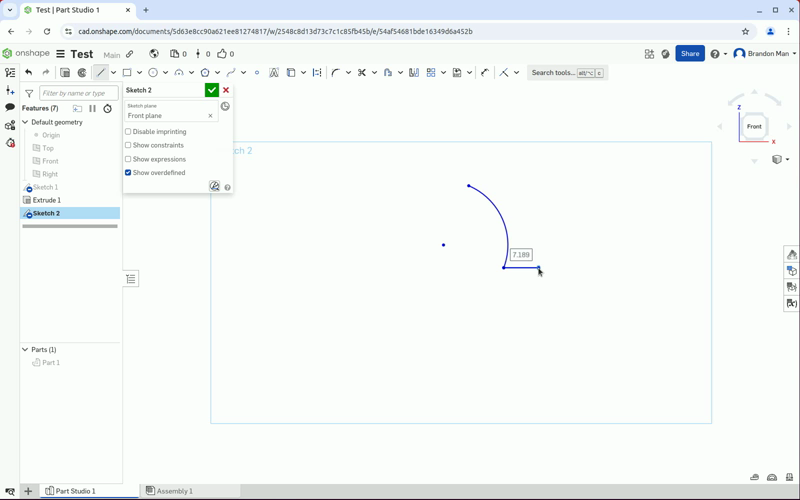
key(a)
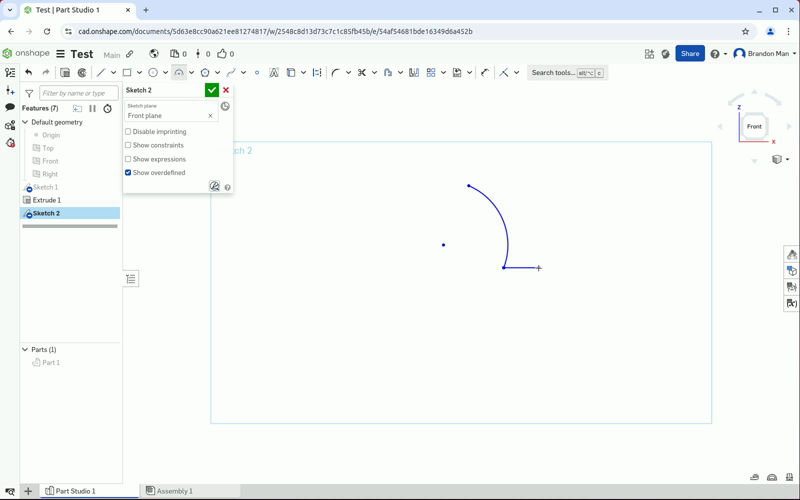
mouse_move(538, 267)
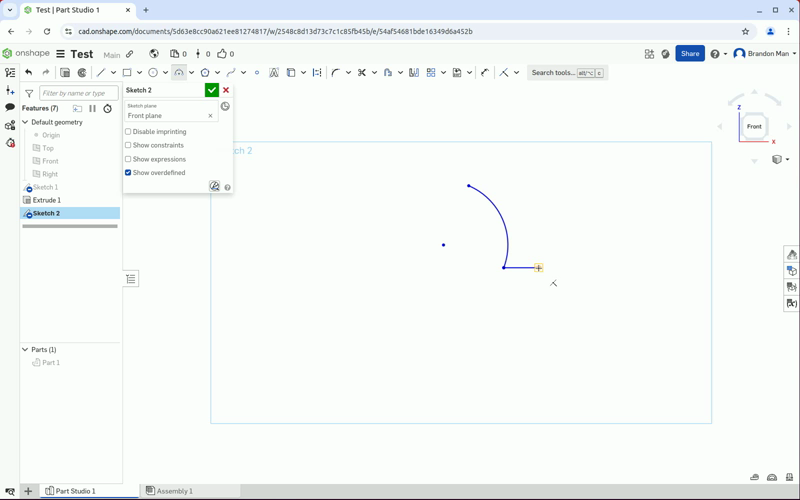
click(538, 267)
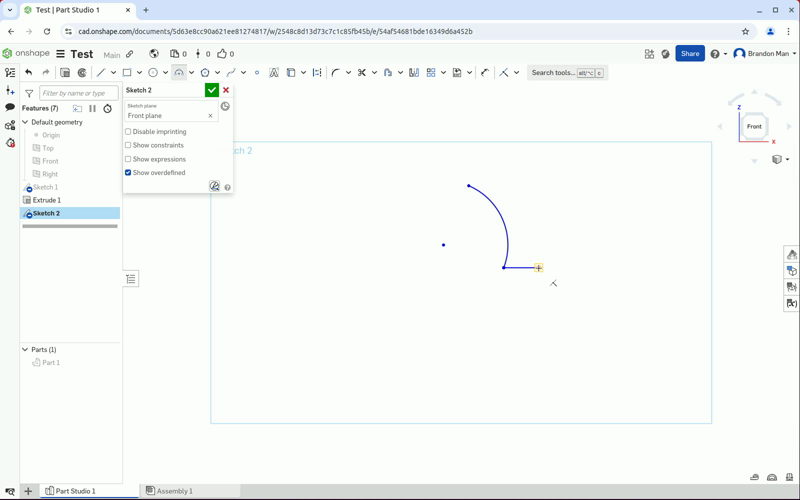
key_down(shift)
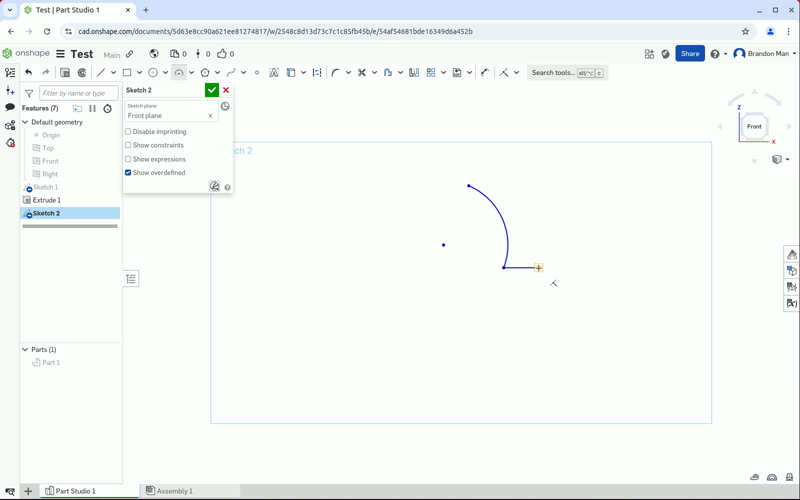
mouse_move(475, 170)
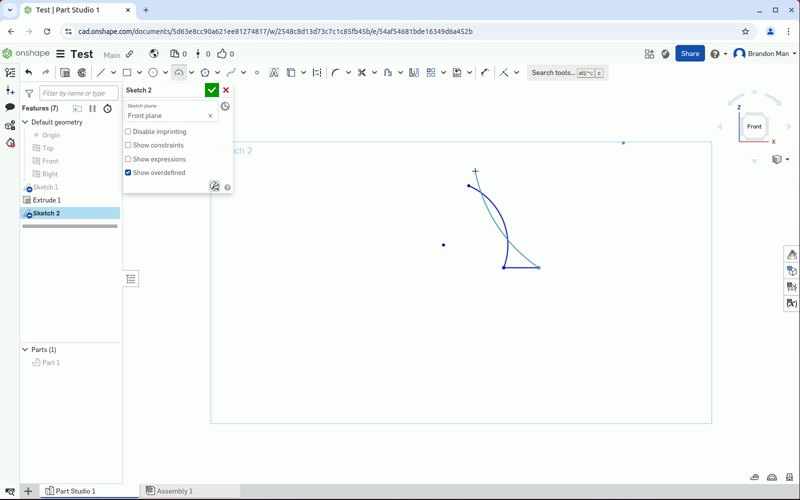
click(475, 170)
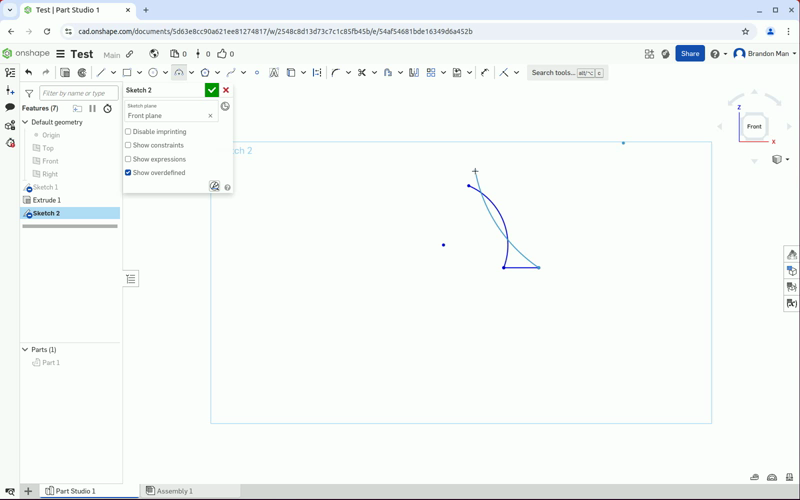
mouse_move(522, 209)
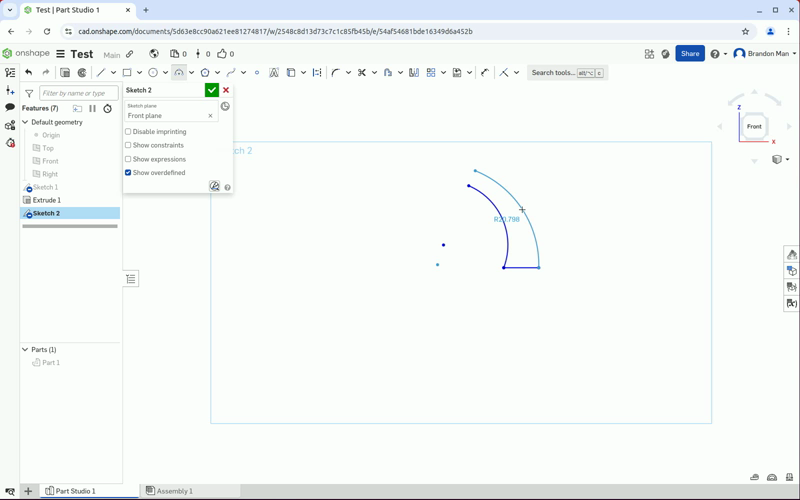
click(522, 209)
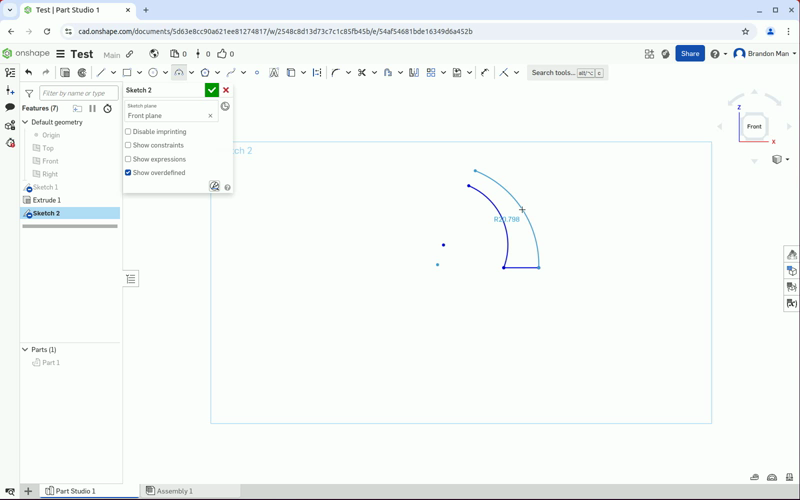
key_up(shift)
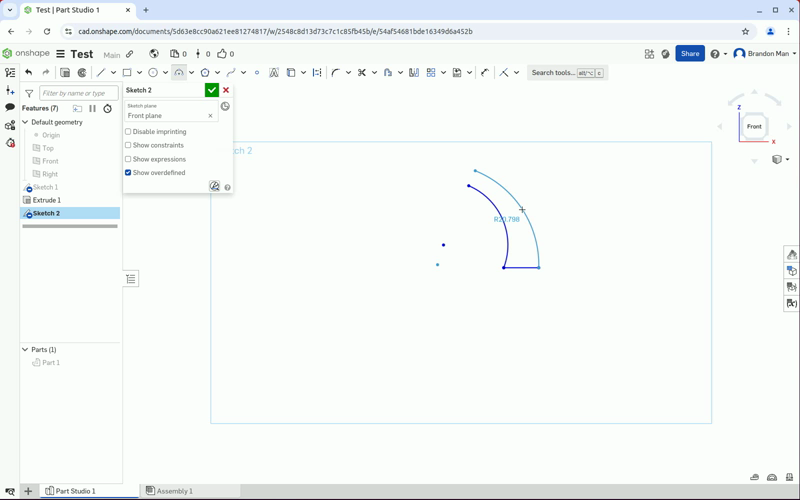
mouse_move(475, 170)
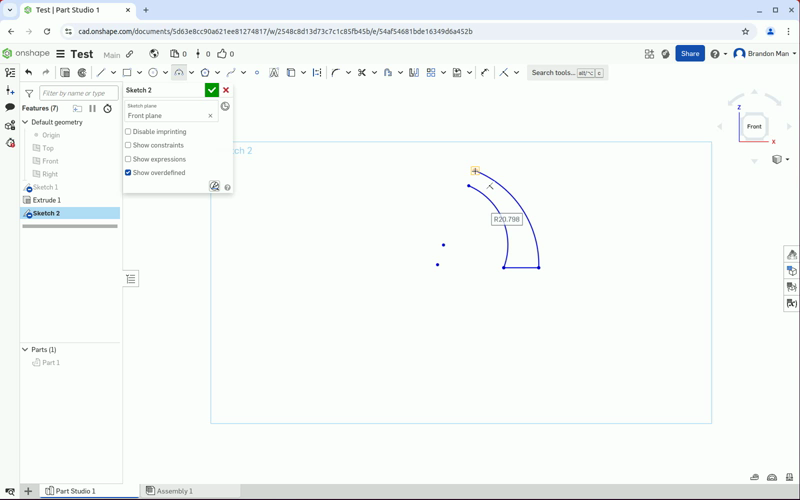
click(475, 170)
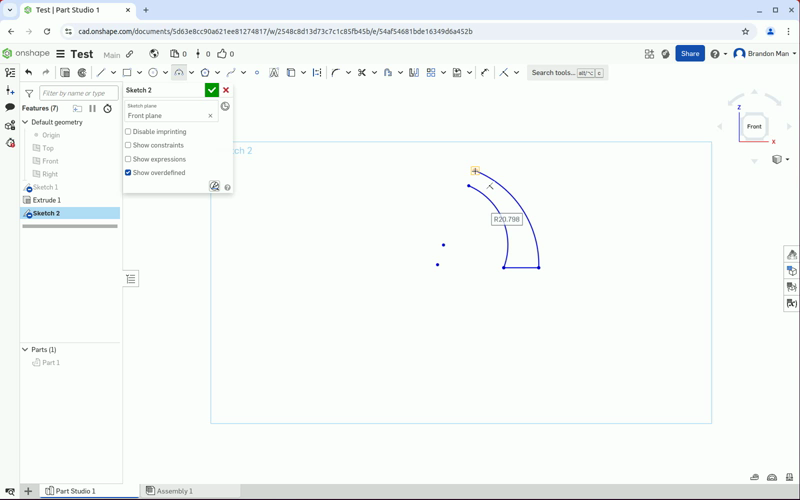
mouse_move(468, 185)
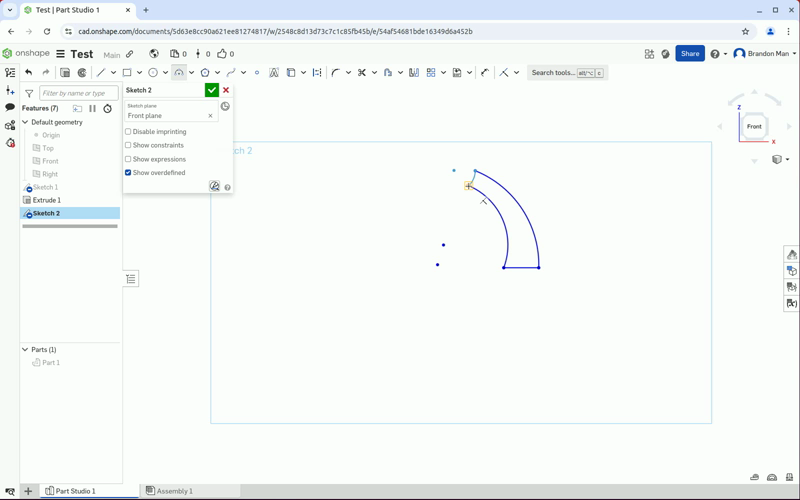
click(468, 185)
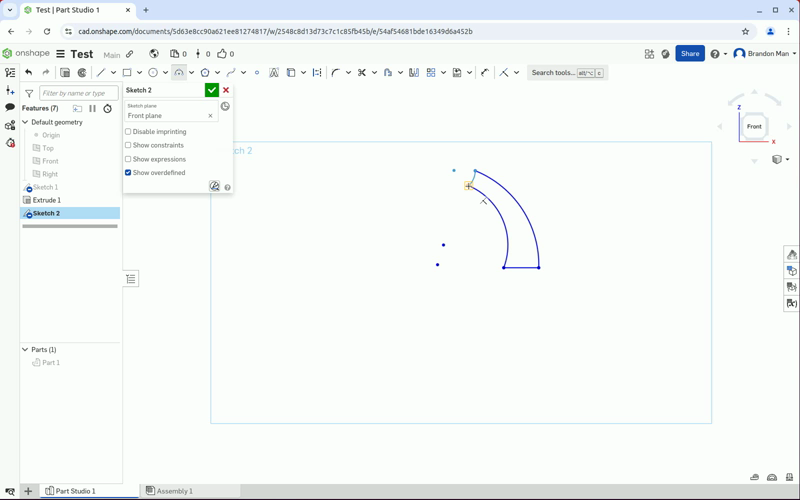
key_down(shift)
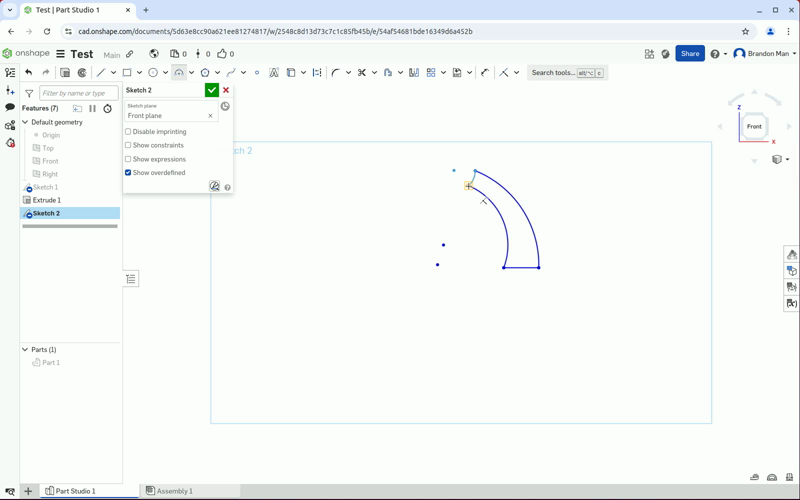
mouse_move(464, 175)
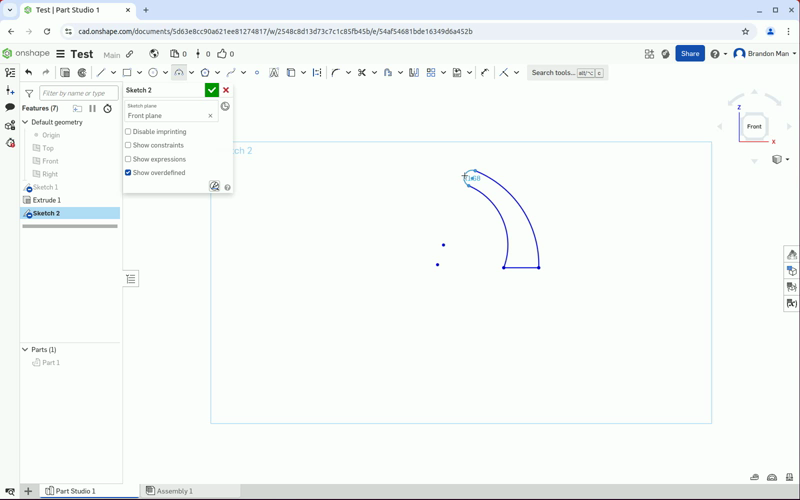
click(464, 175)
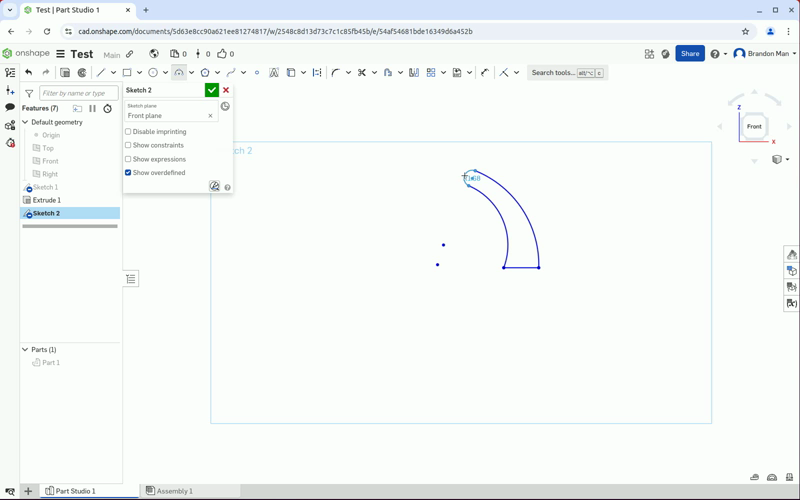
key_up(shift)
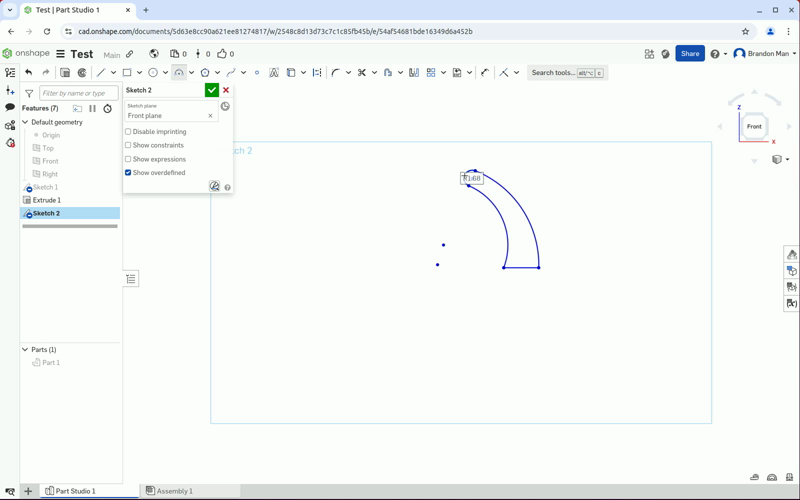
key(esc)
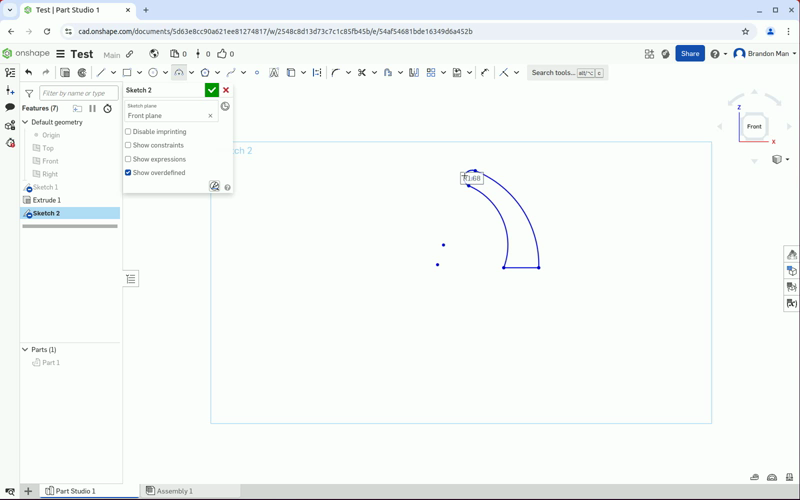
key(c)
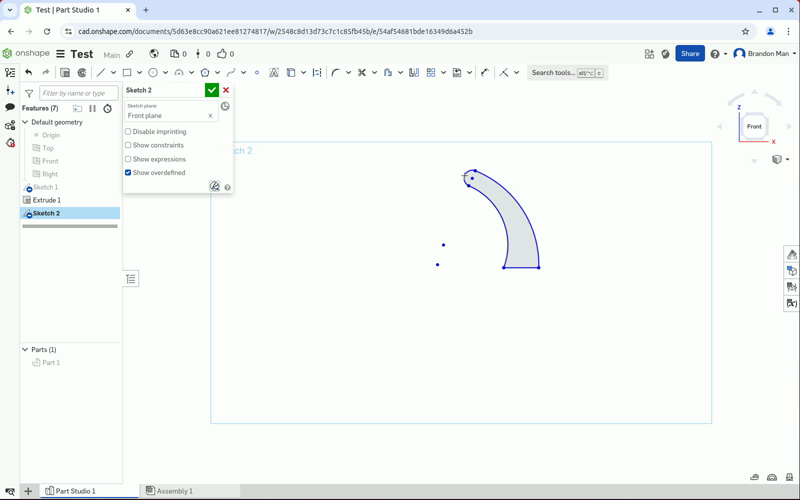
key_down(shift)
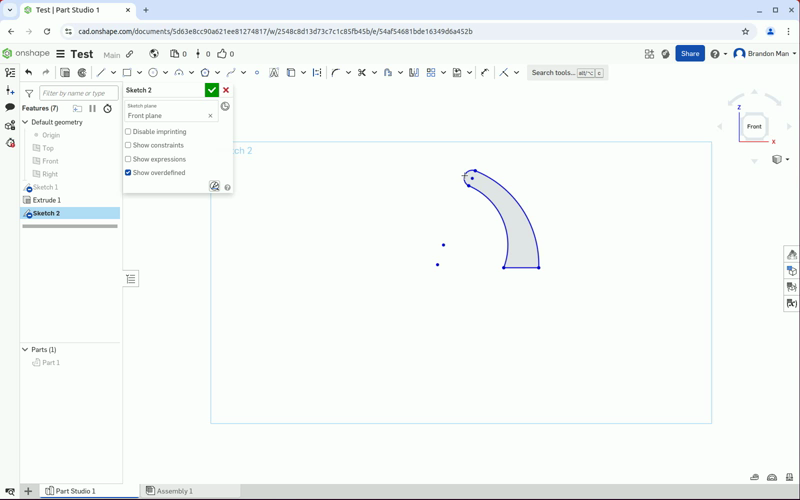
mouse_move(472, 178)
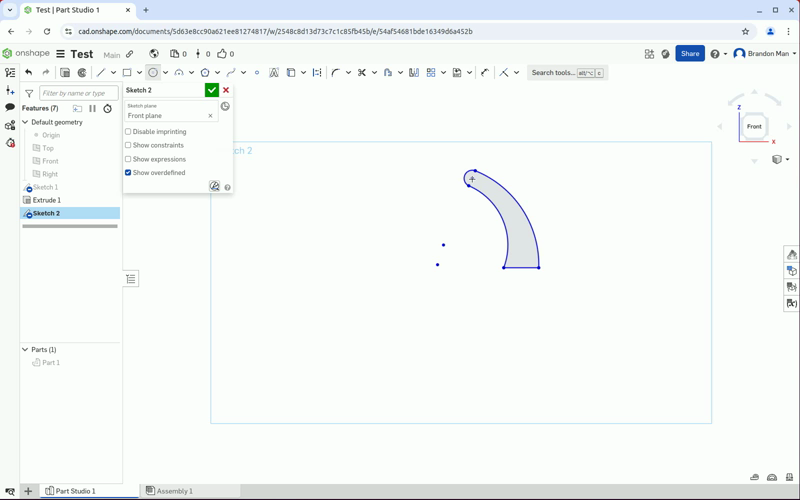
click(472, 178)
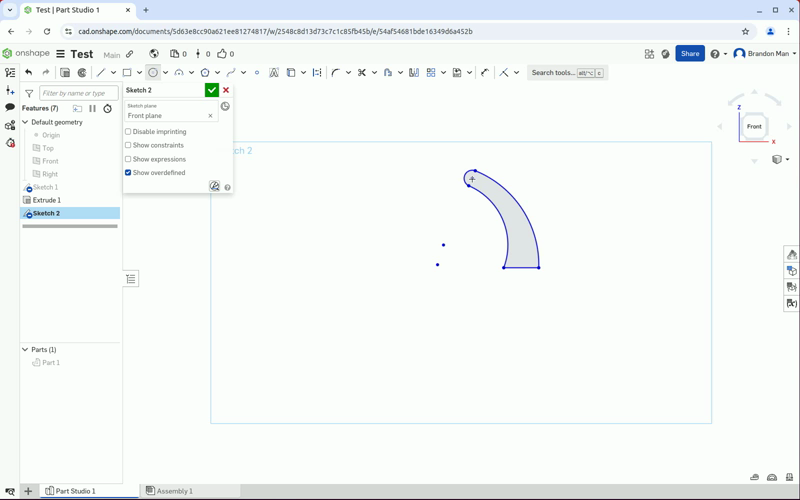
key_up(shift)
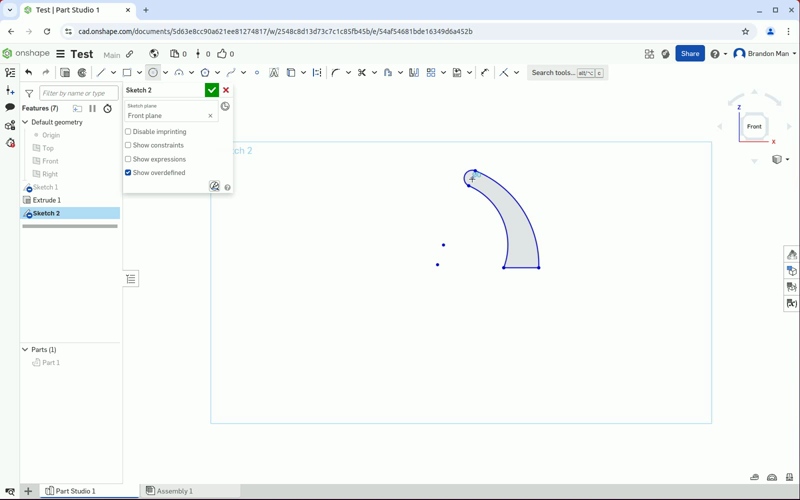
mouse_move(477, 178)
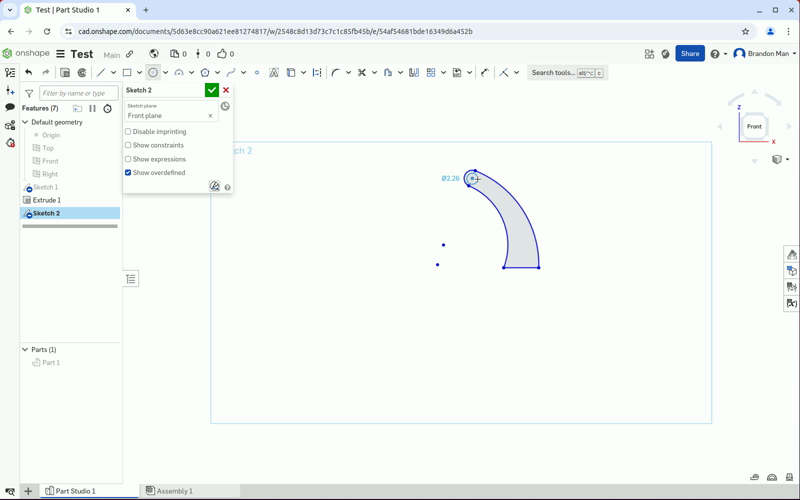
click(477, 178)
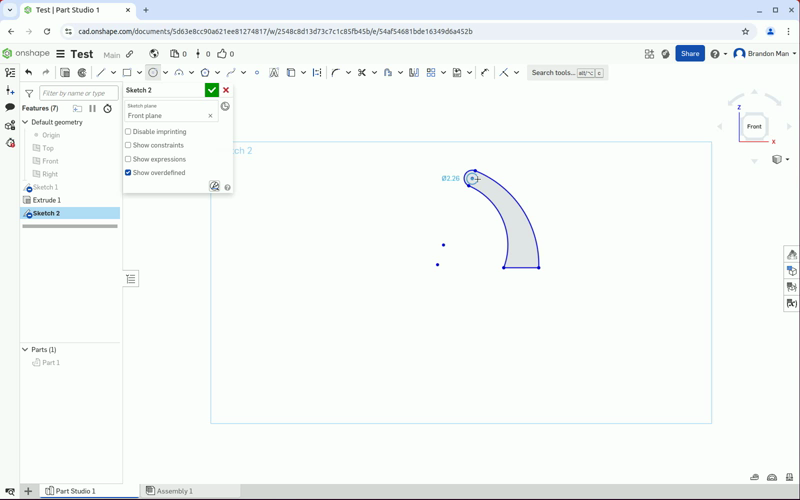
key(esc)
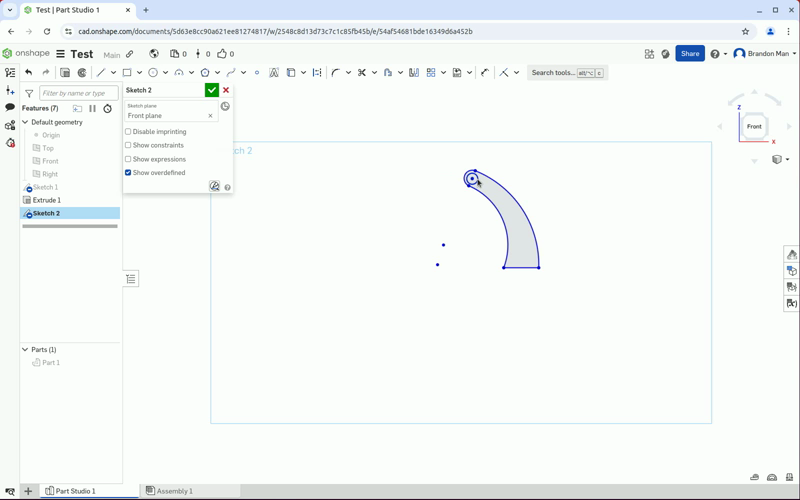
mouse_move(528, 258)
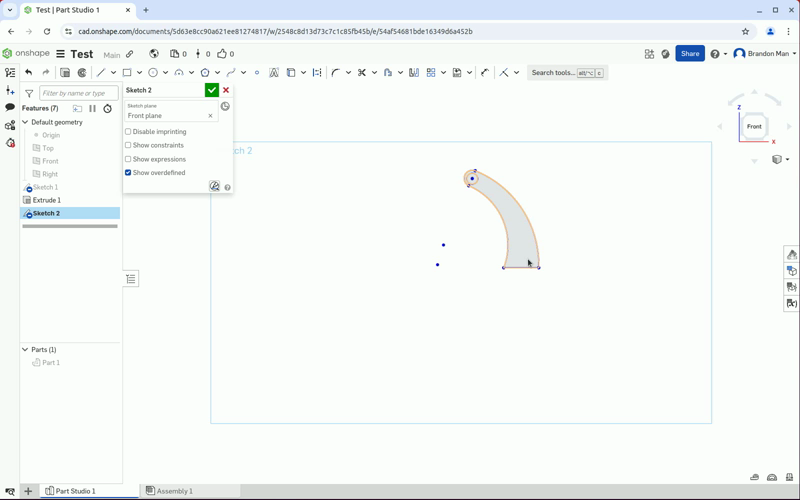
click(528, 258)
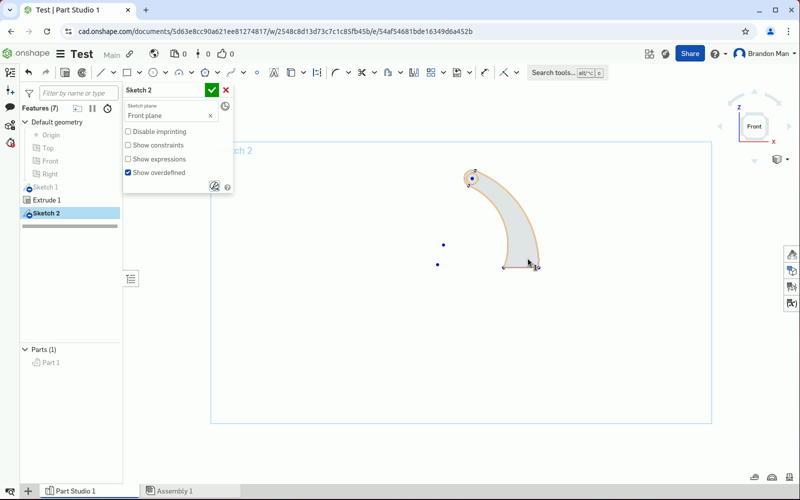
mouse_move(73, 352)
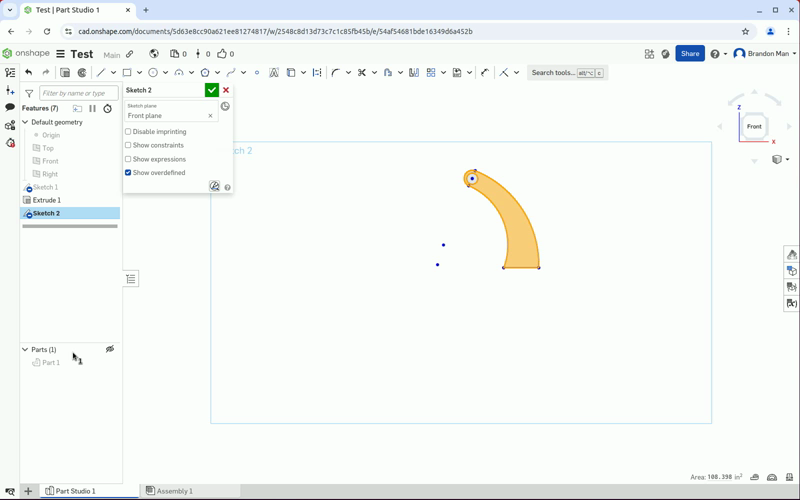
key(shift+y)
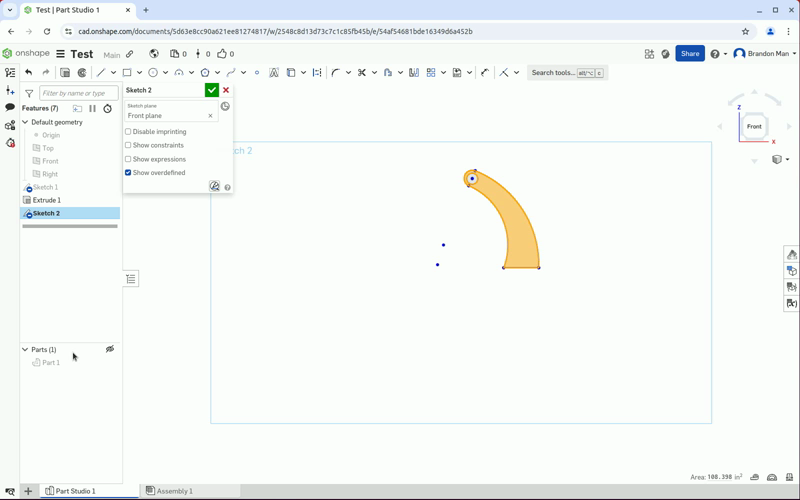
key(shift+e)
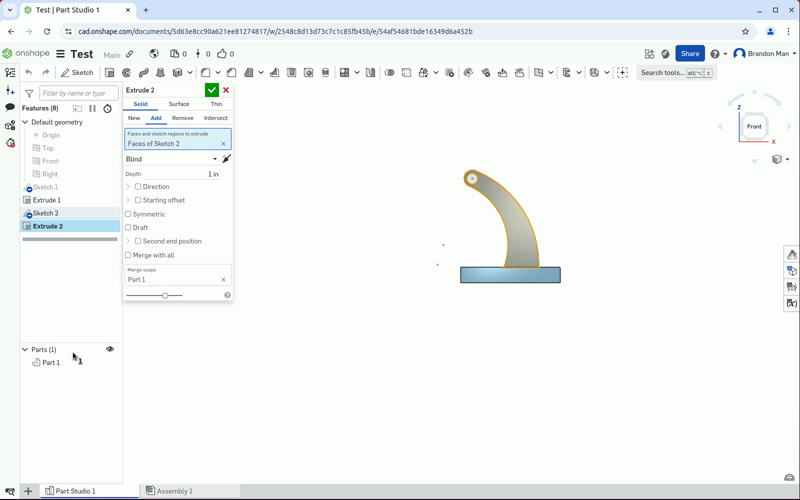
mouse_move(143, 106)
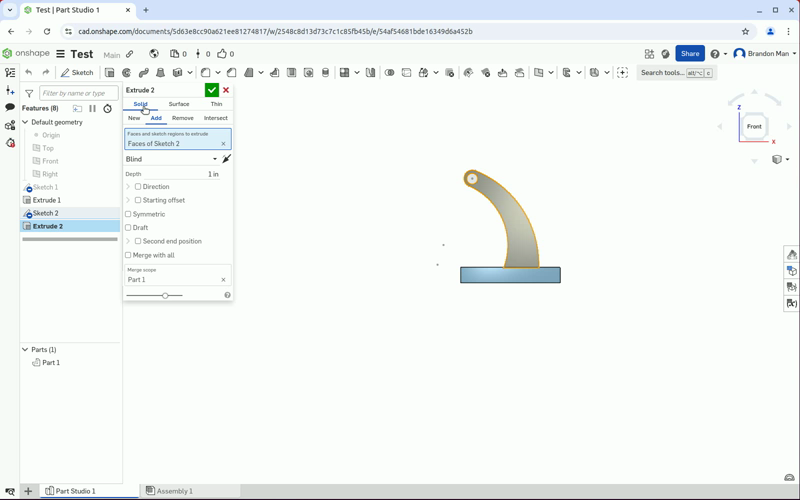
click(143, 106)
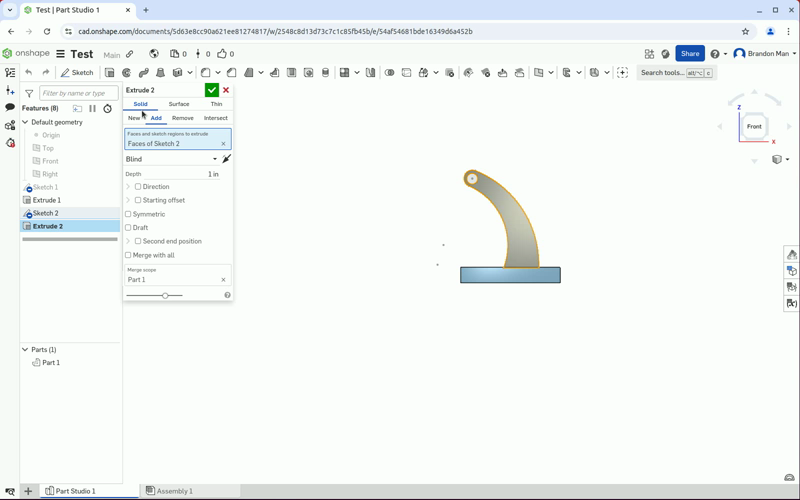
mouse_move(137, 120)
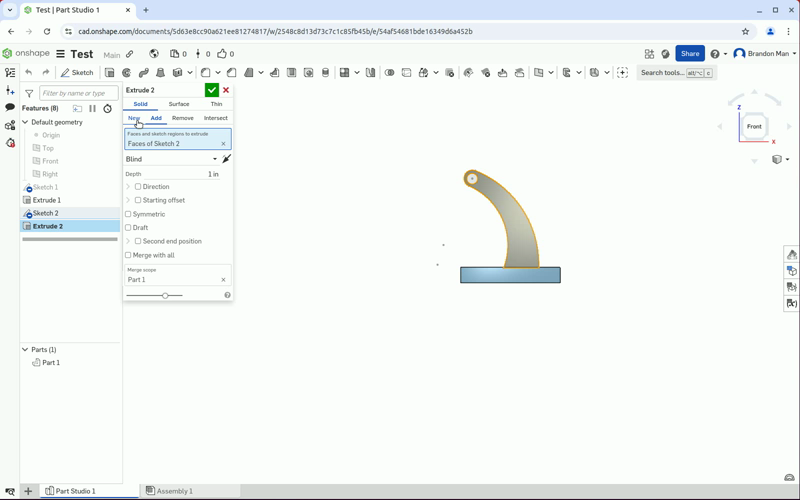
click(137, 120)
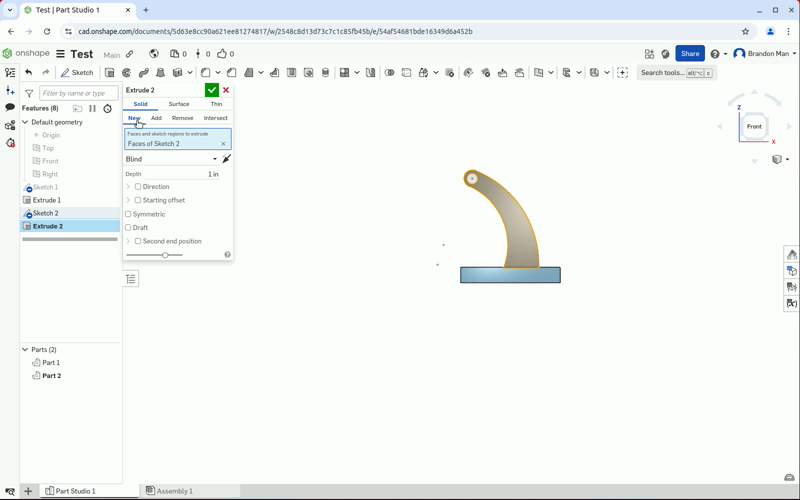
key(tab, 4)
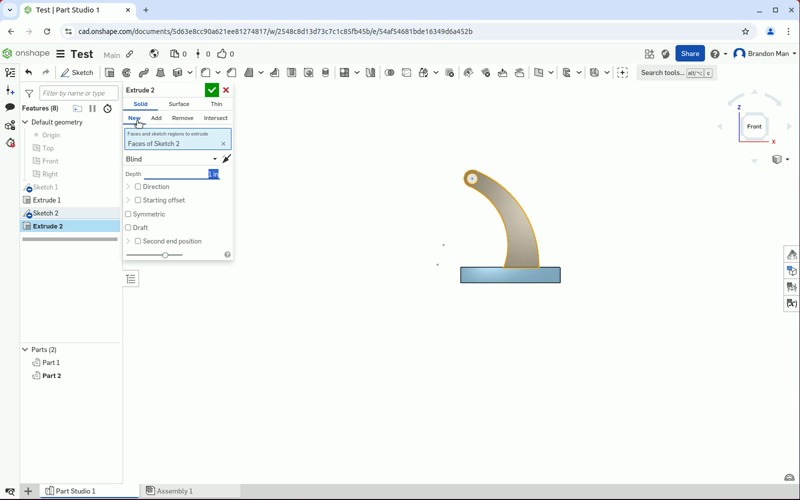
text(10.592)
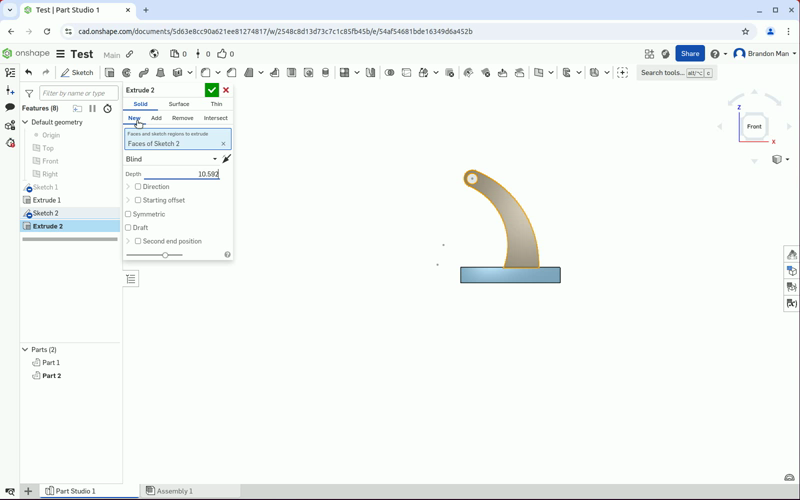
key(tab, 3)
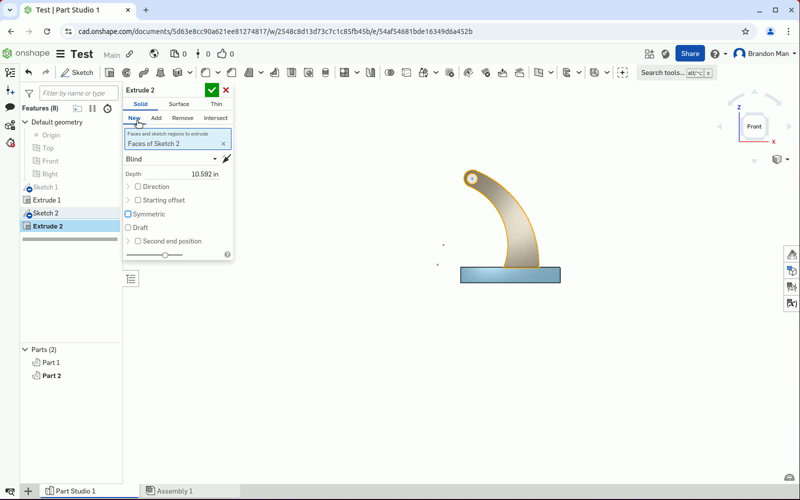
key(space)
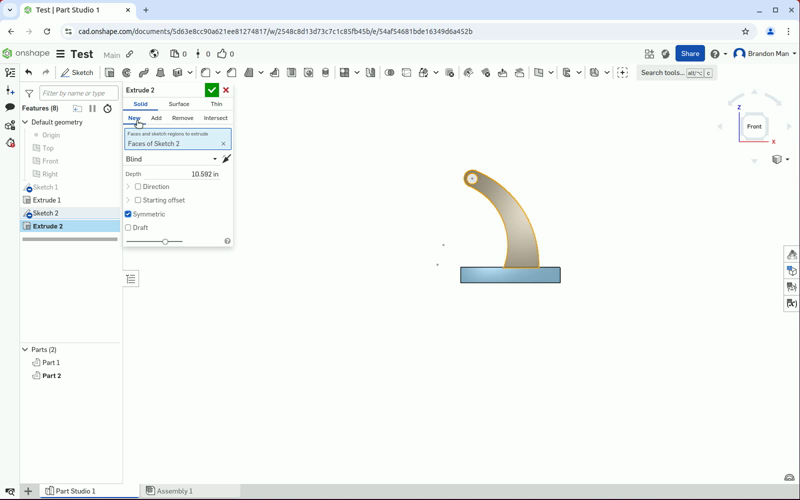
key(enter)
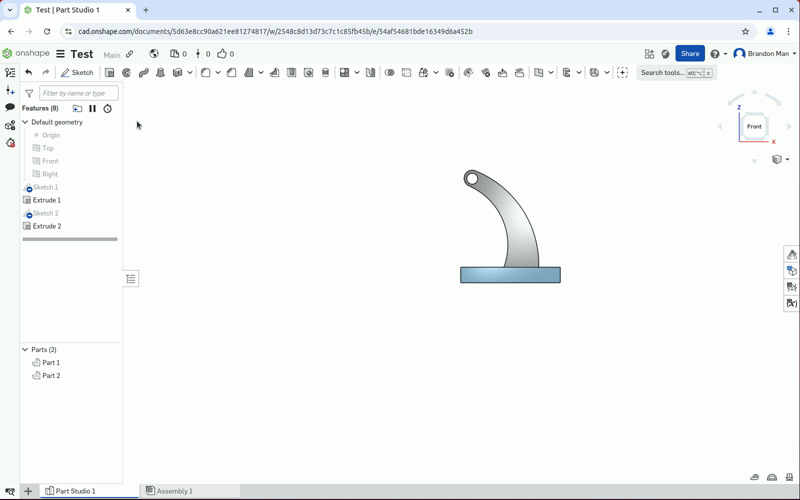
key(shift+h)
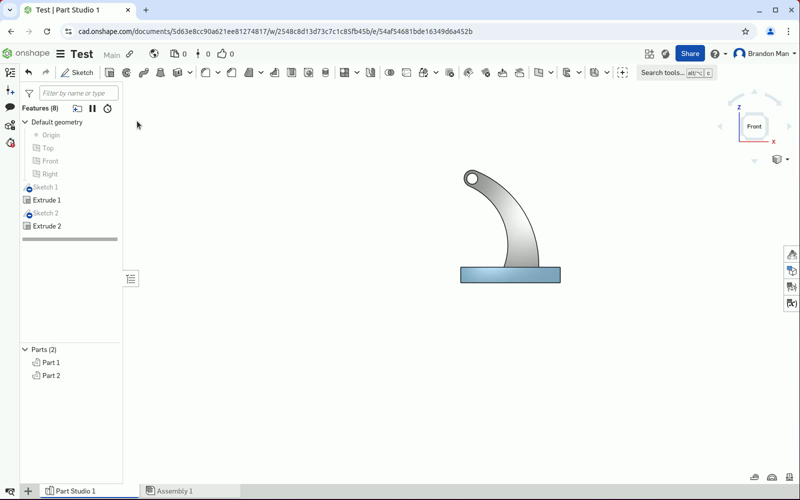
key(shift+h)
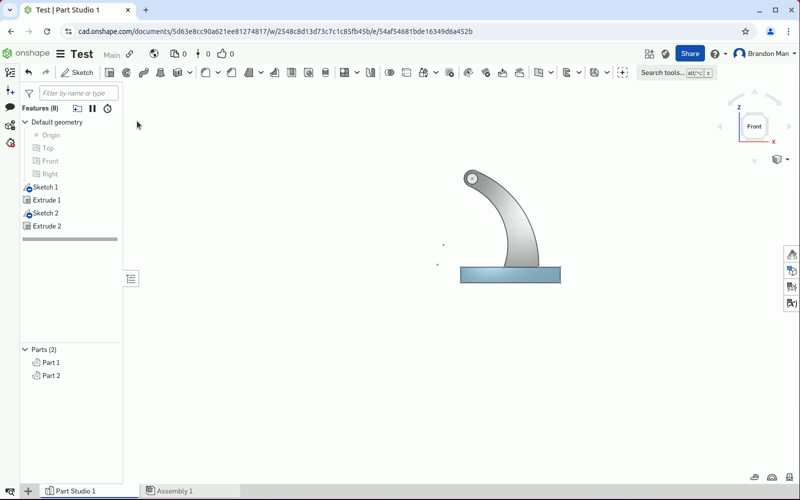
key(shift+7)
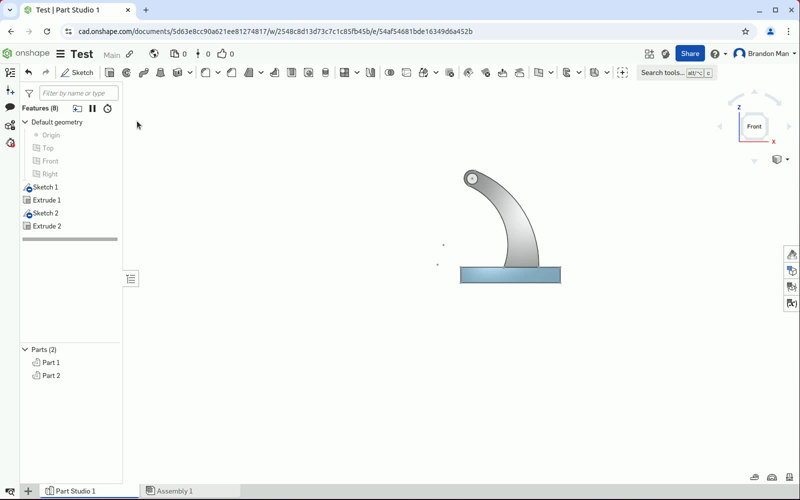
key(left, 2)
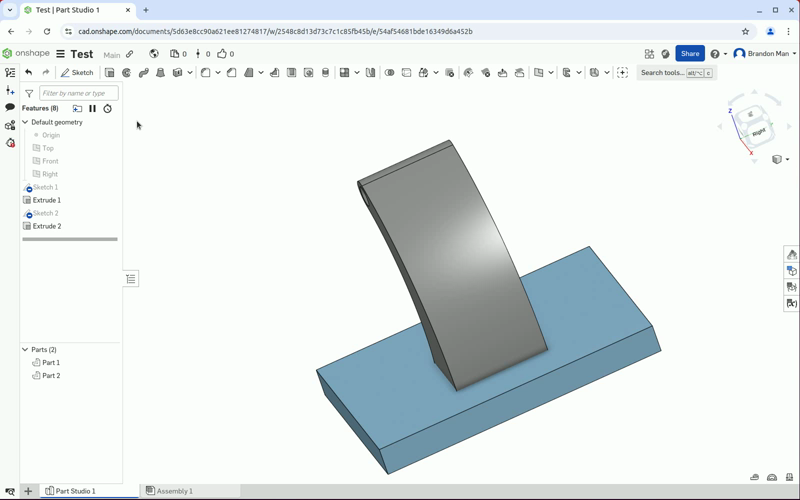
key(down, 2)
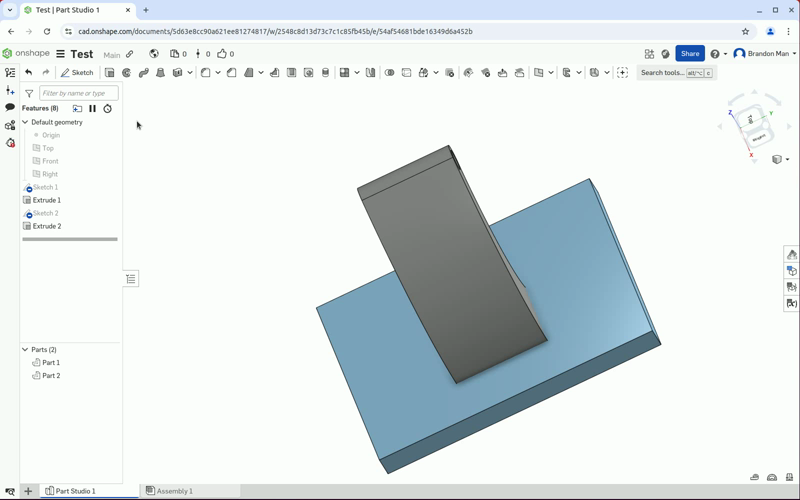
key(up, 2)
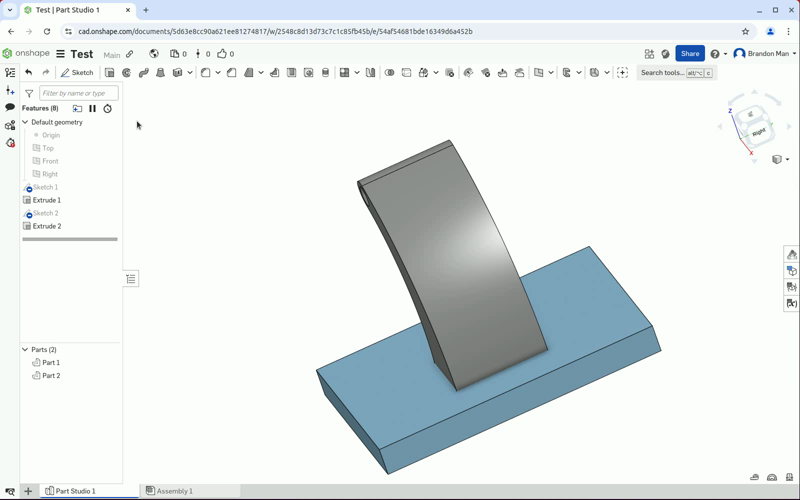
key(right, 2)
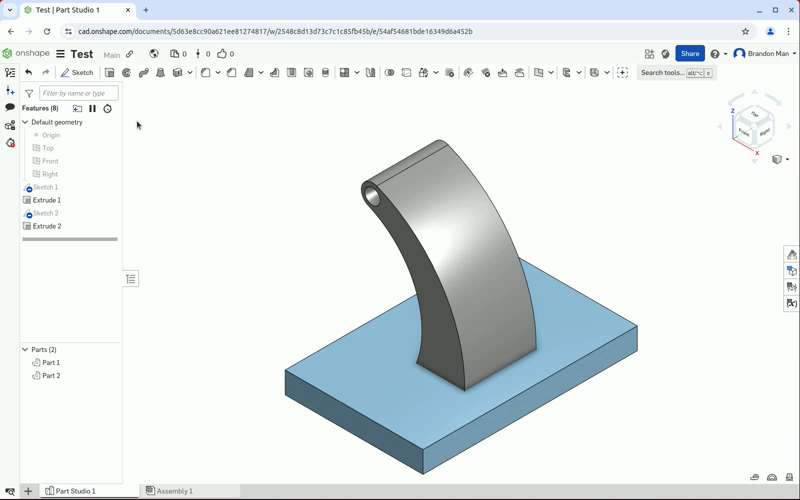
mouse_move(73, 189)
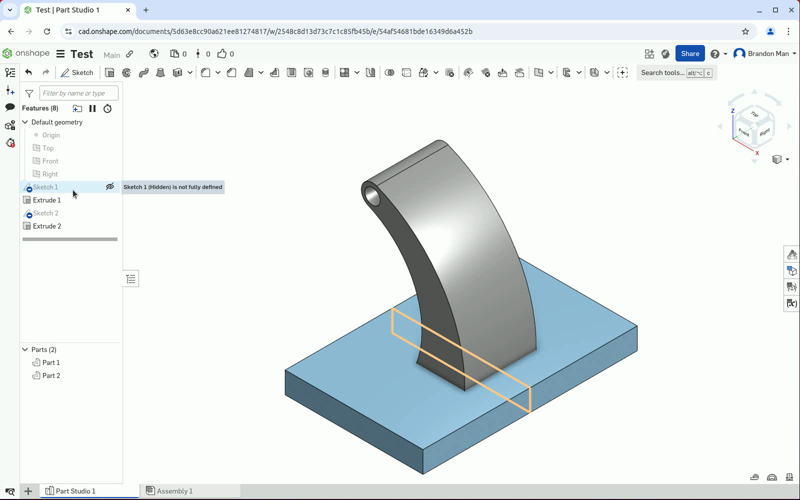
click(73, 189)